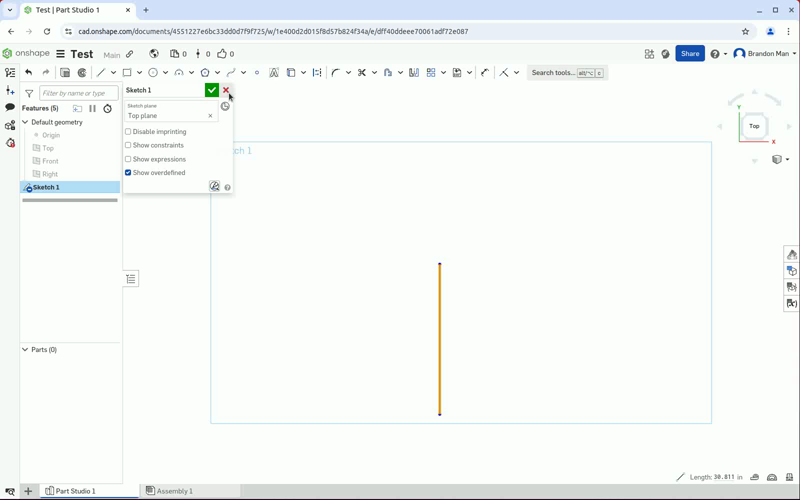
key(shift+h)
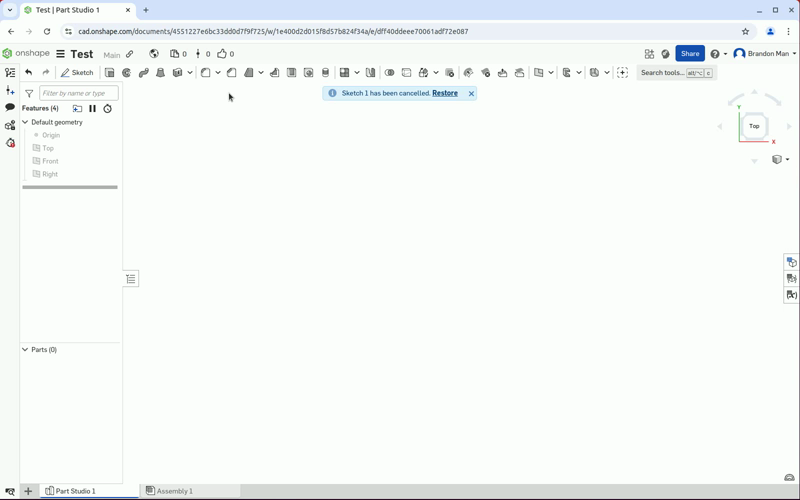
mouse_move(73, 352)
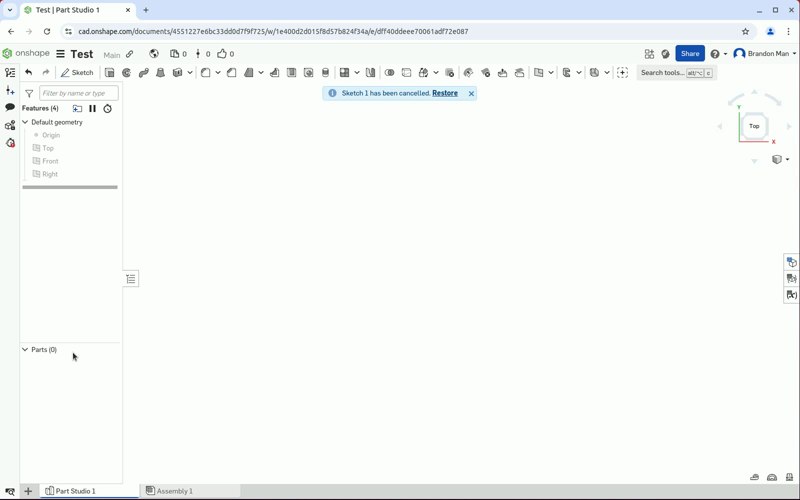
key(y)
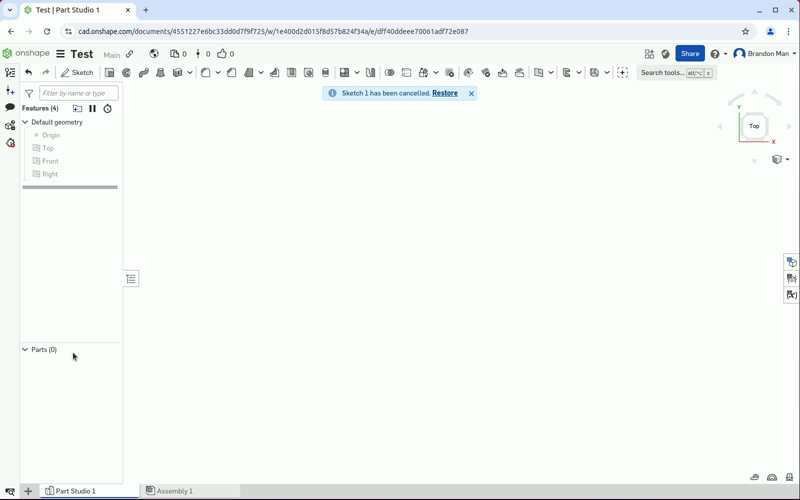
key(shift+p)
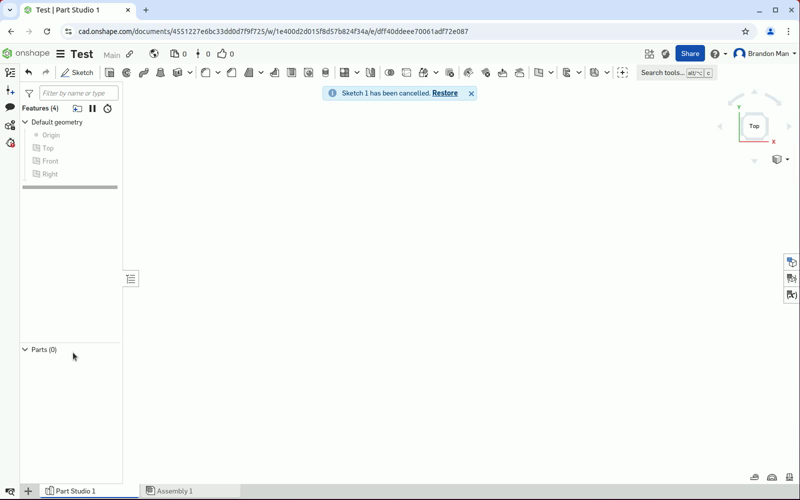
key(space)
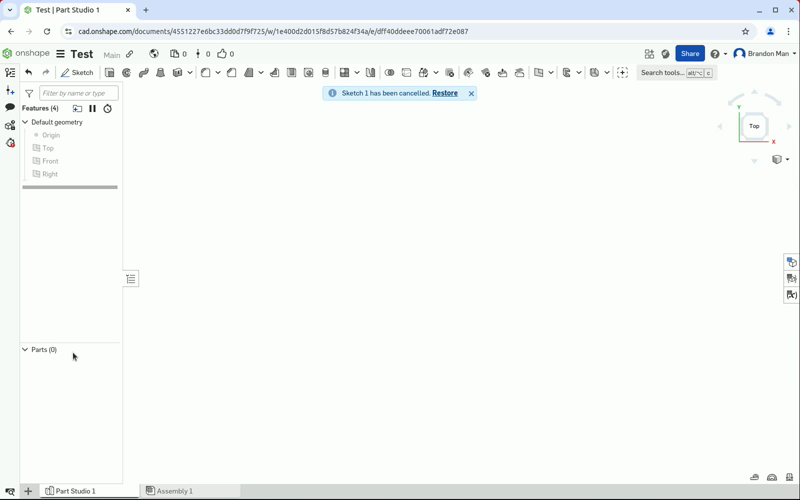
key_down(shift)
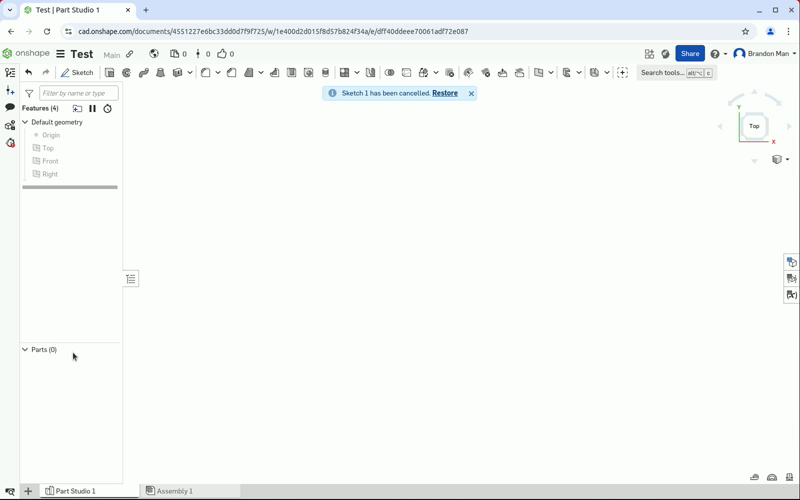
key(up)
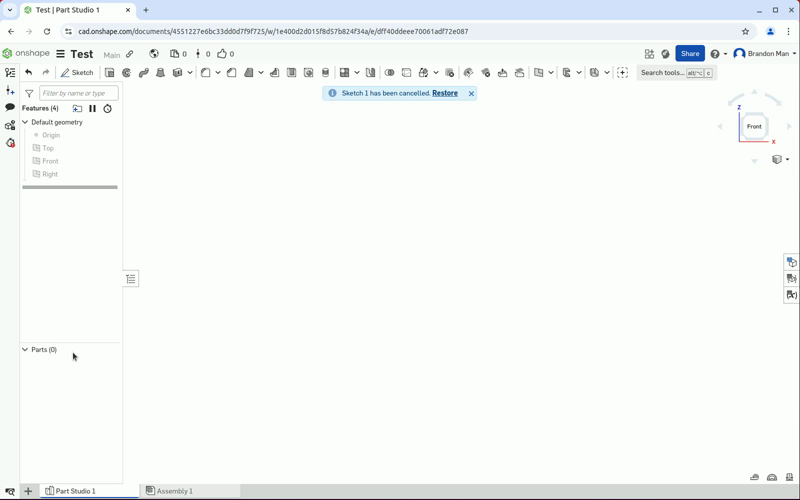
key_up(shift)
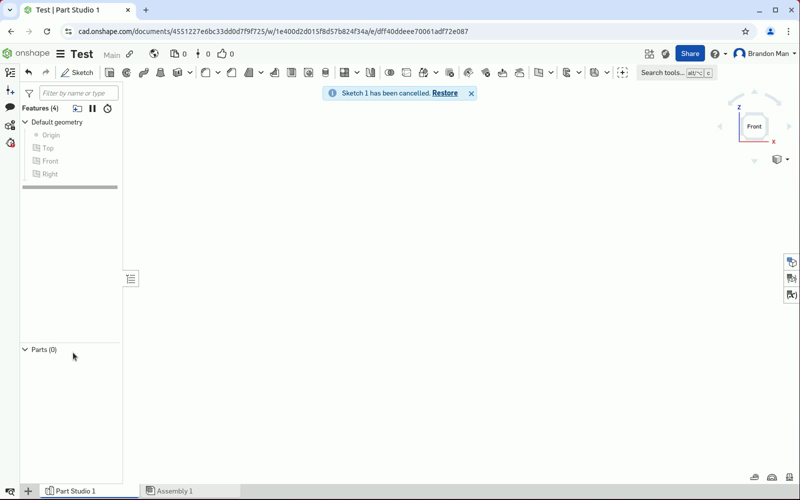
mouse_move(73, 352)
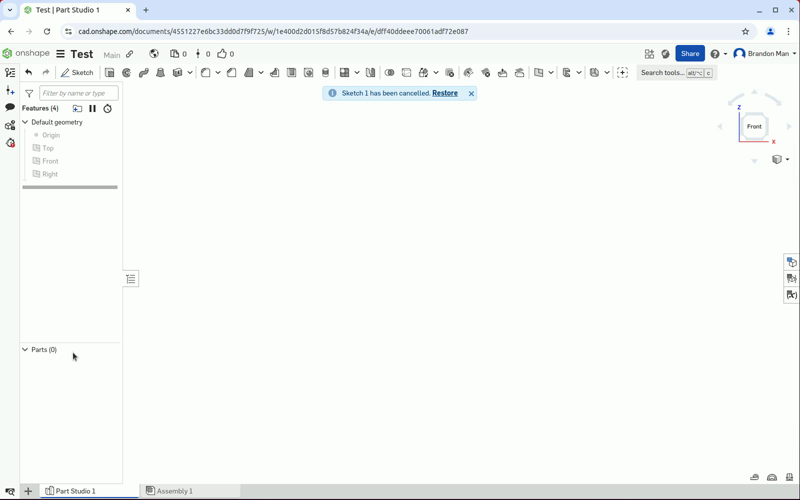
key(shift+y)
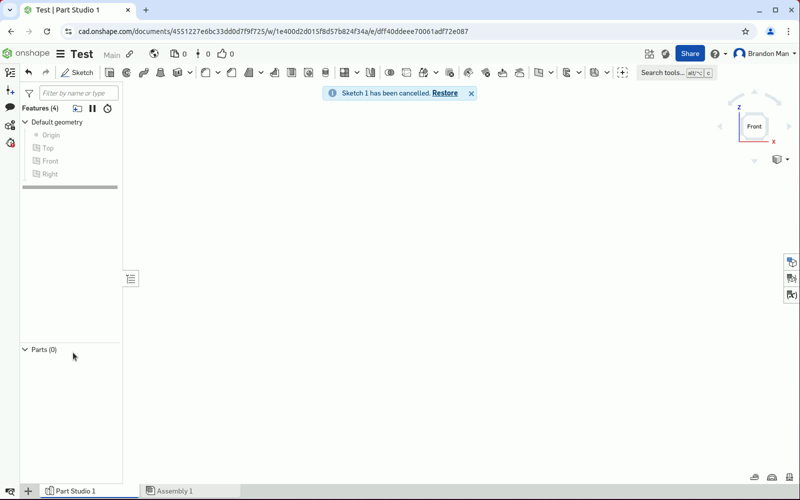
key(shift+s)
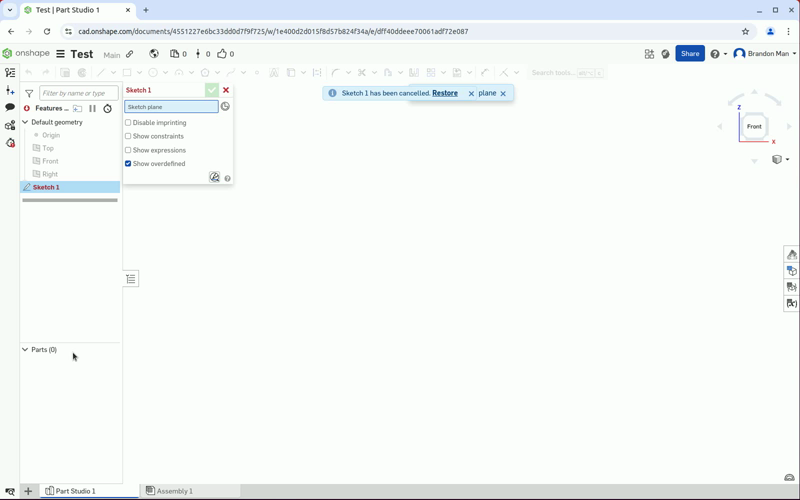
mouse_move(73, 163)
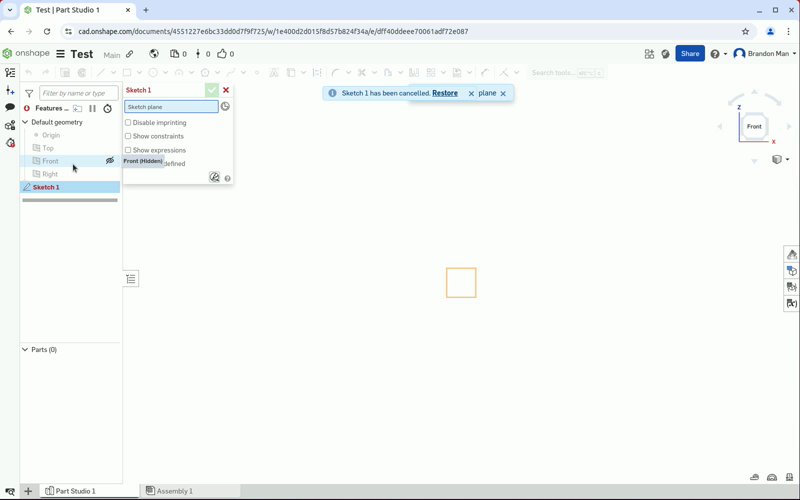
click(73, 163)
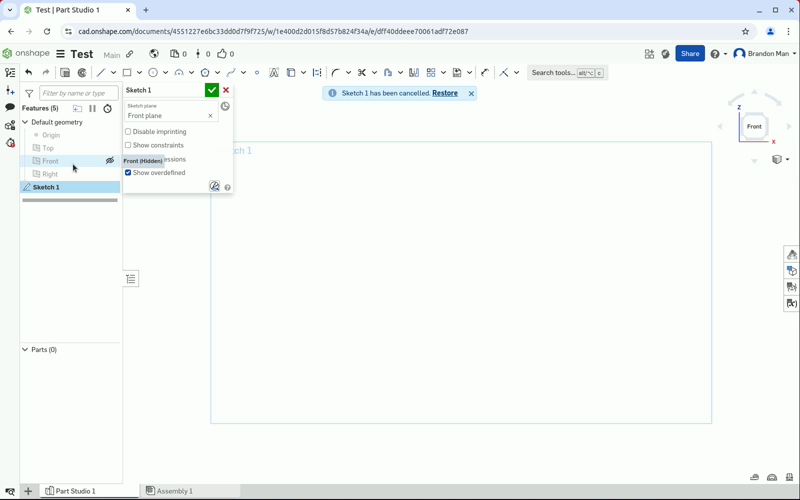
mouse_move(73, 352)
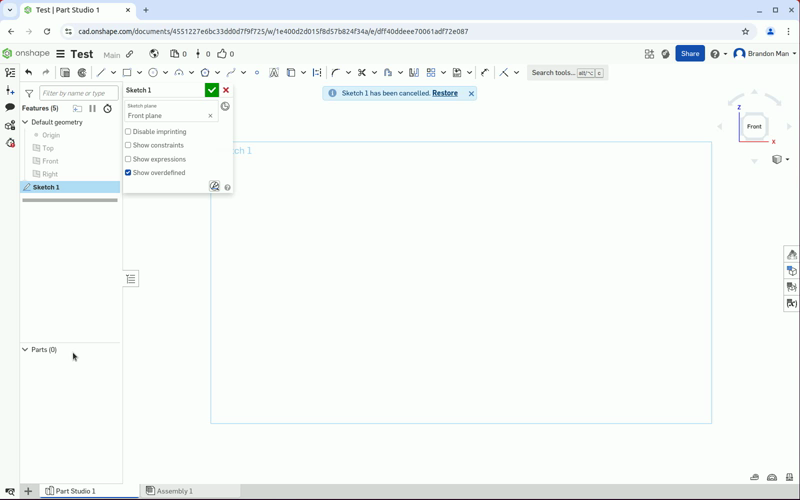
key(y)
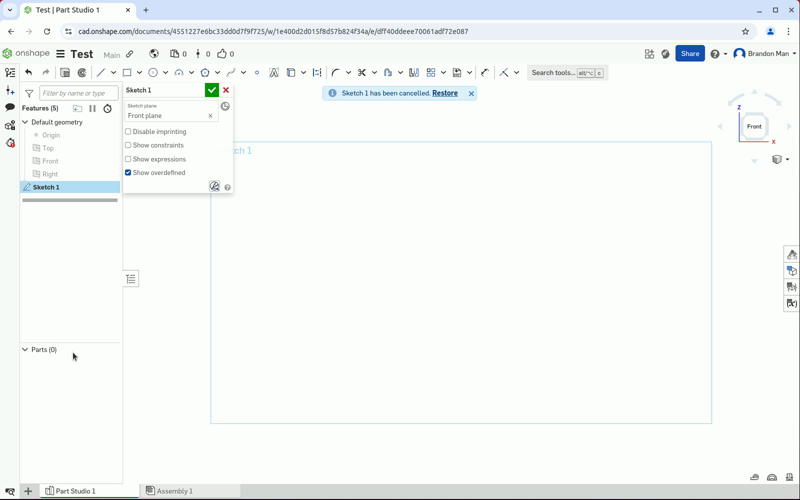
key(l)
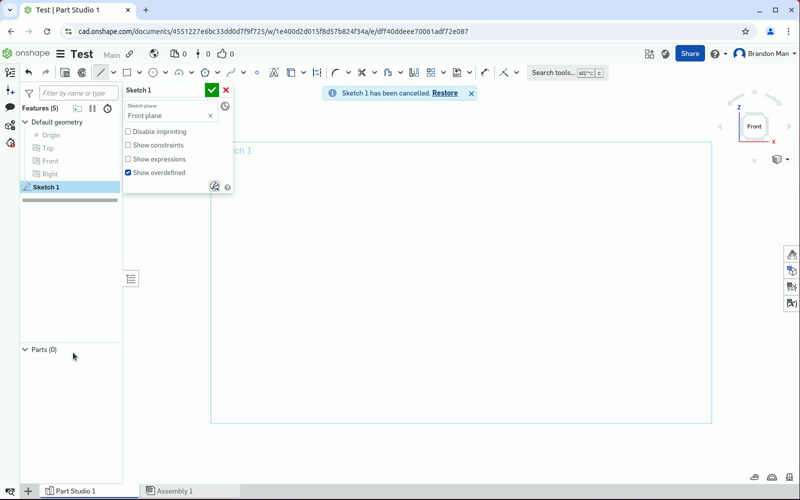
key_down(shift)
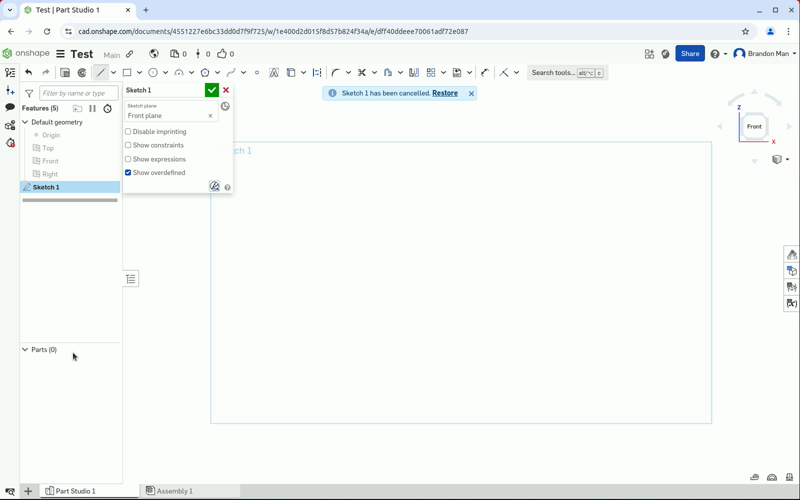
mouse_move(460, 282)
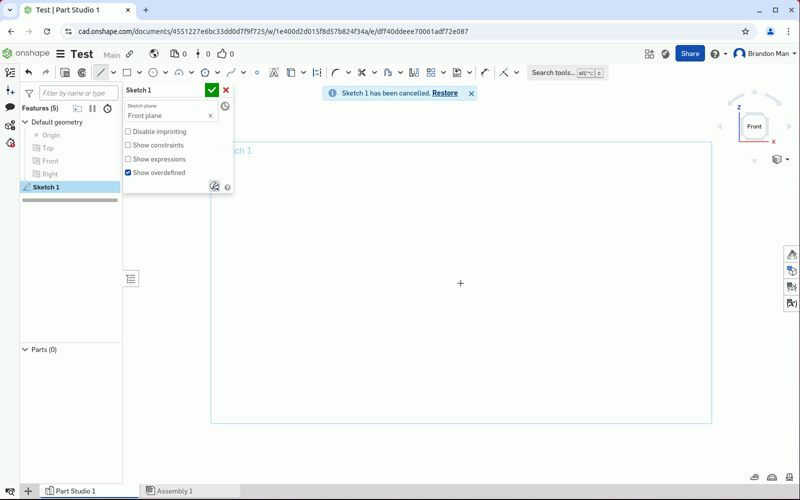
click(460, 282)
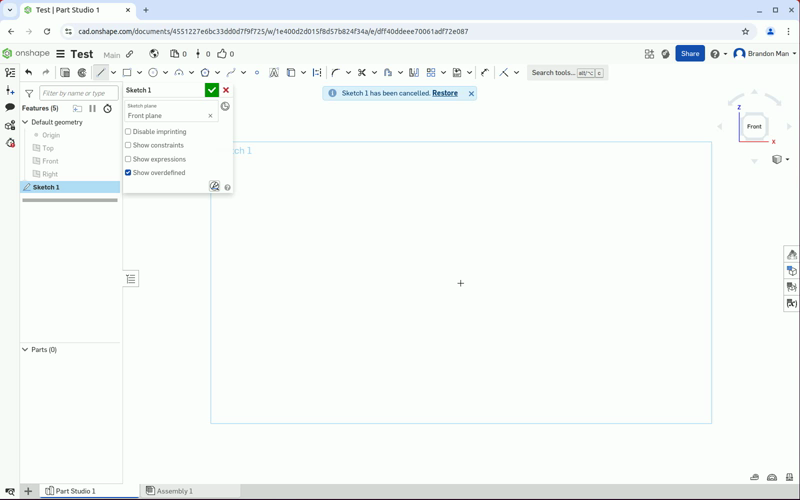
key_up(shift)
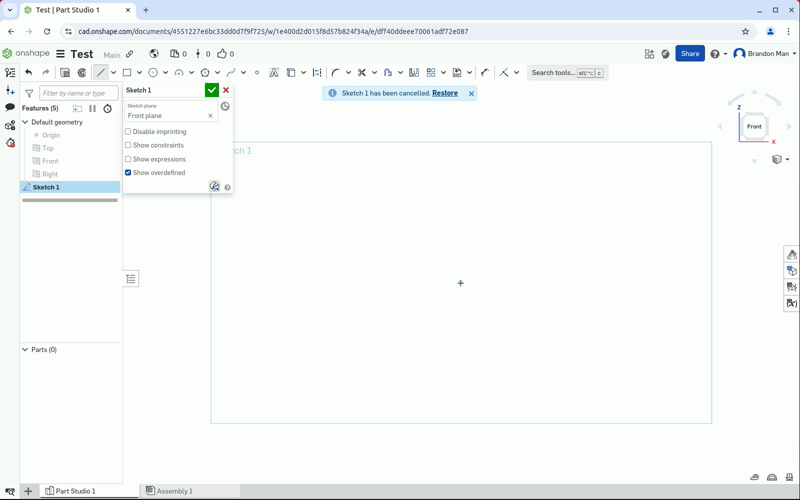
key_down(shift)
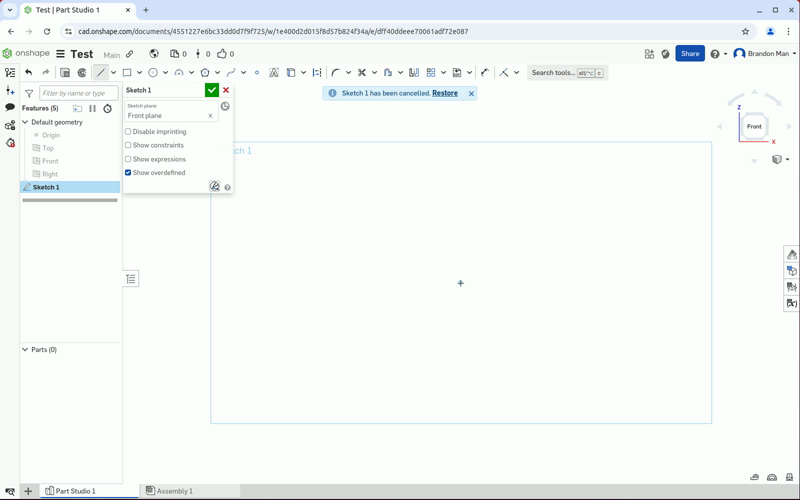
mouse_move(573, 282)
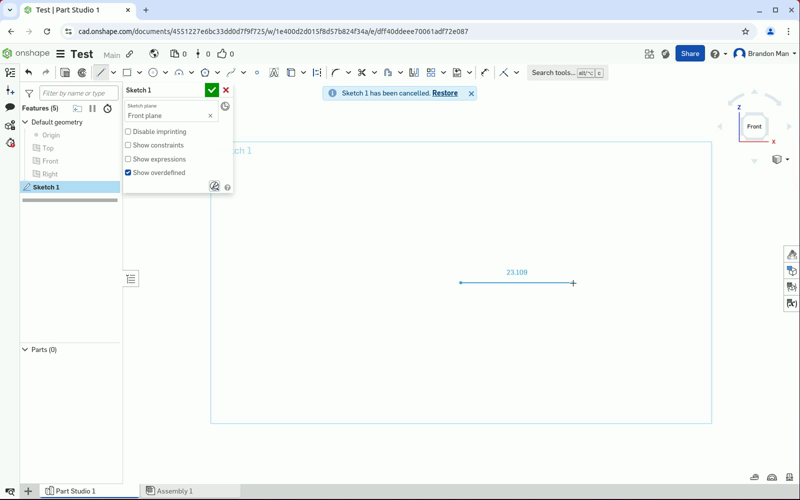
click(573, 282)
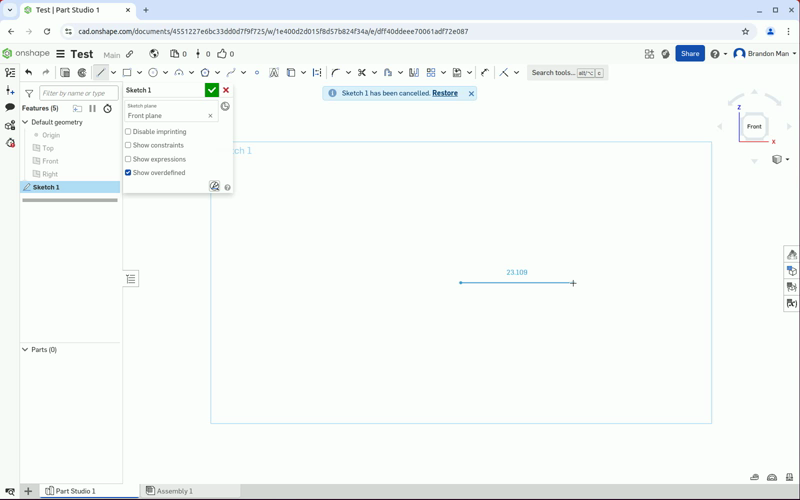
key_up(shift)
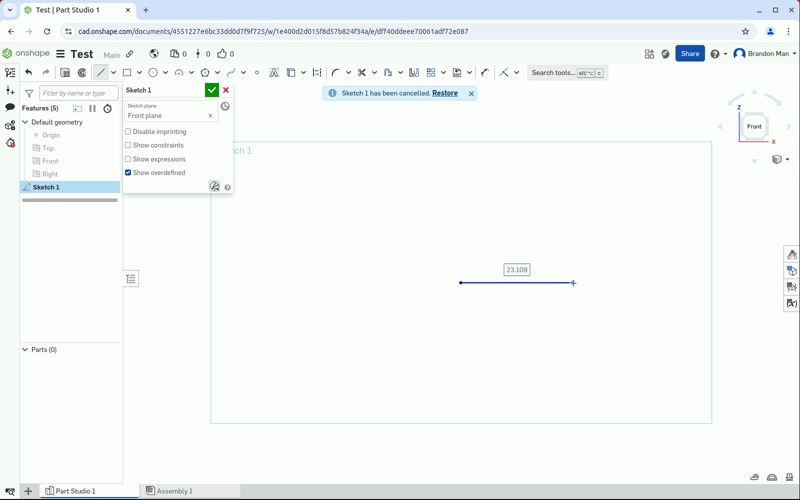
key_down(shift)
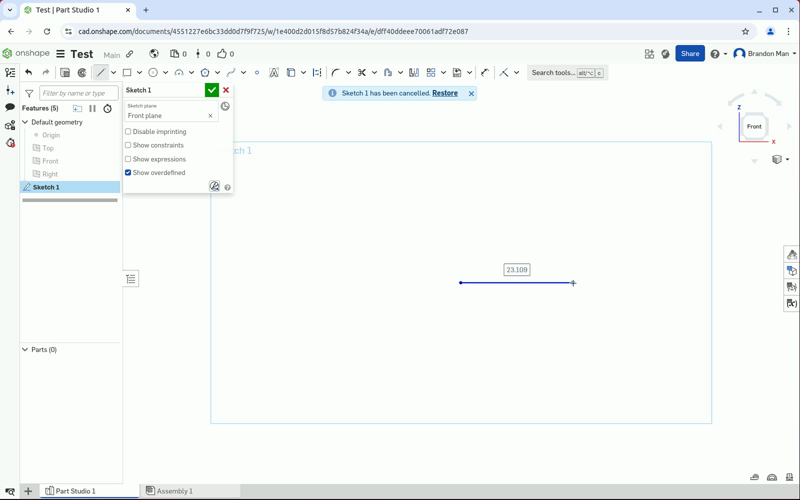
mouse_move(589, 282)
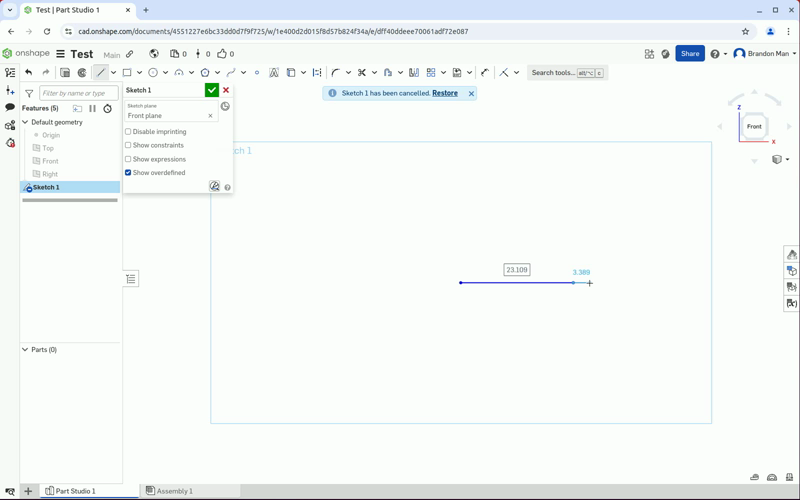
mouse_move(573, 254)
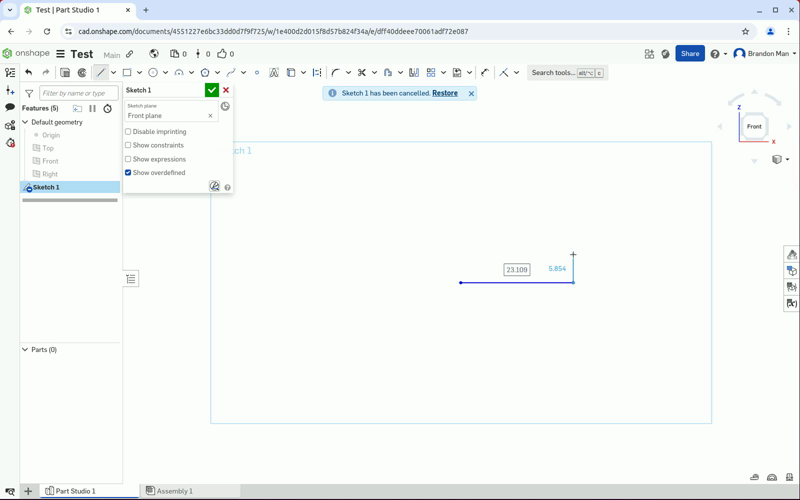
click(573, 254)
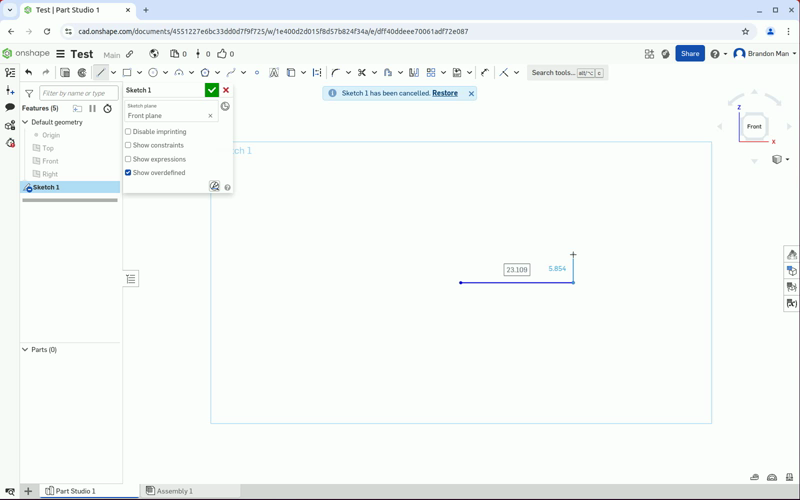
key_up(shift)
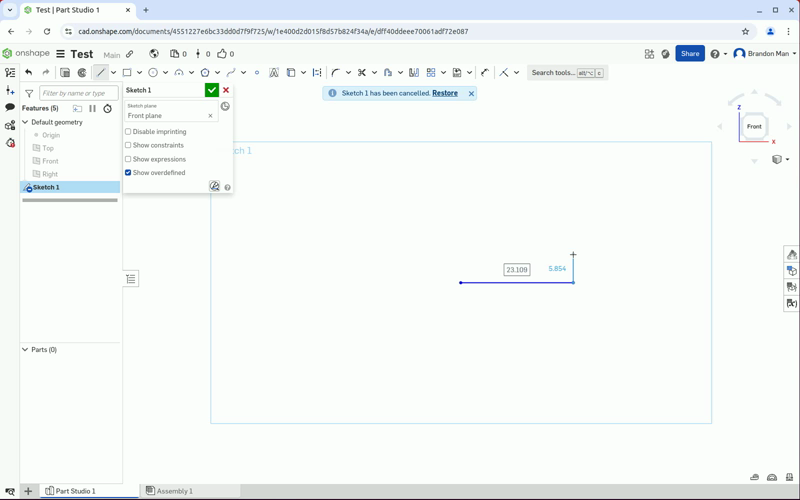
key_down(shift)
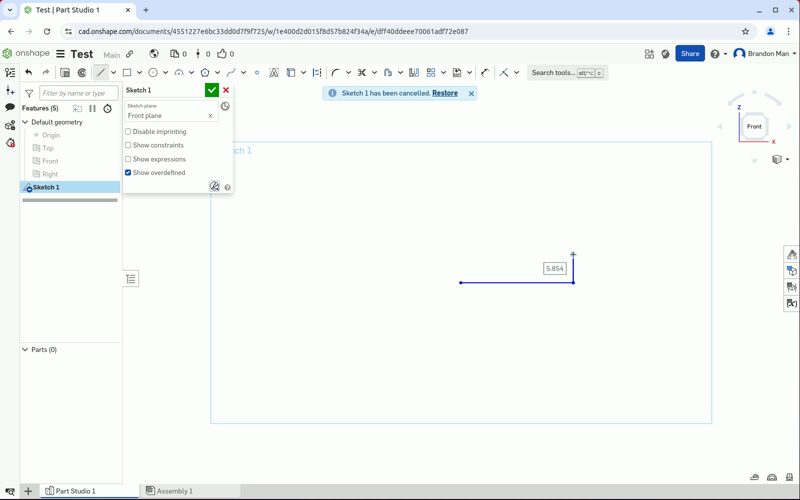
mouse_move(474, 254)
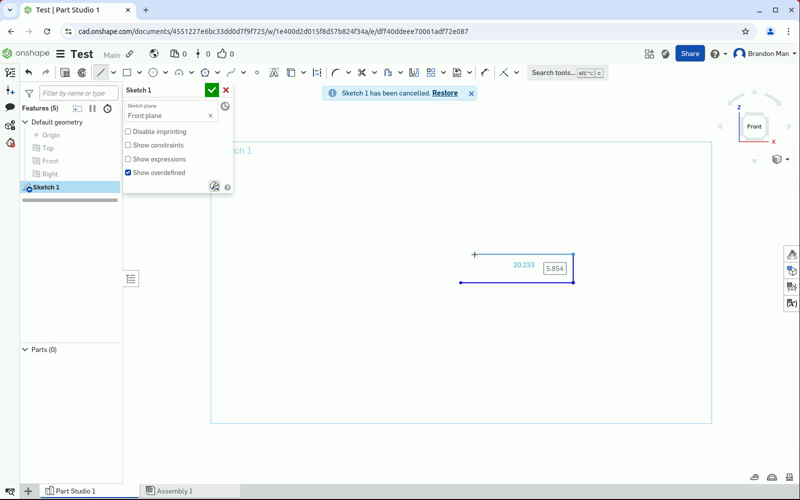
click(474, 254)
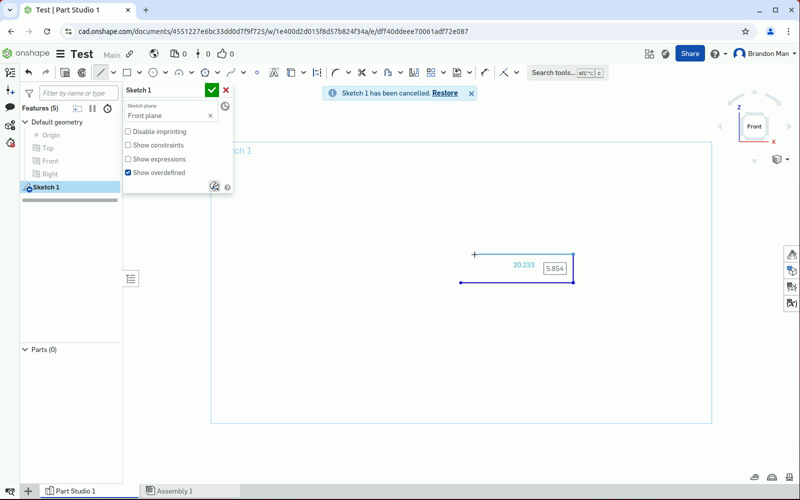
key_up(shift)
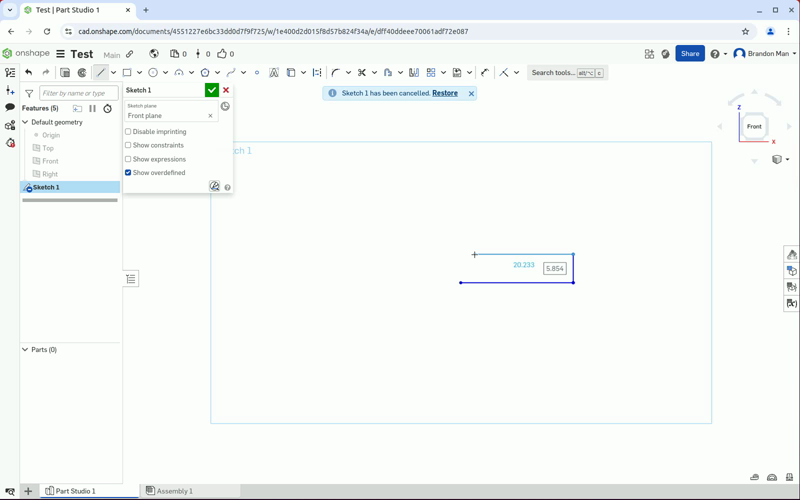
key_down(shift)
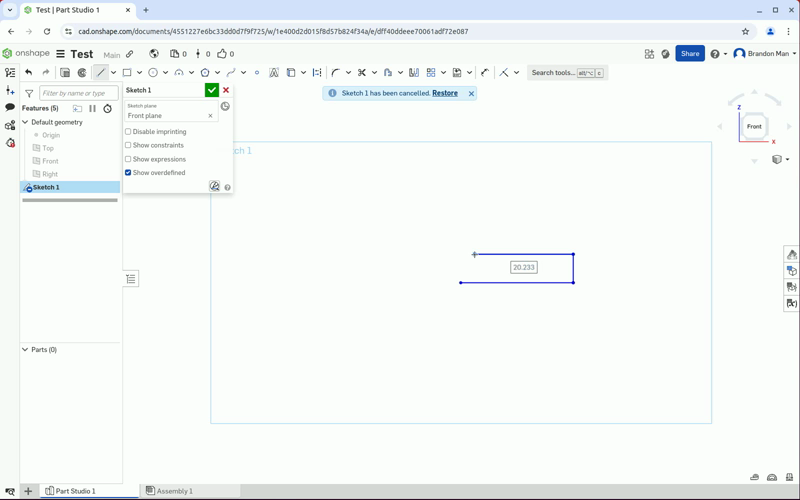
mouse_move(504, 254)
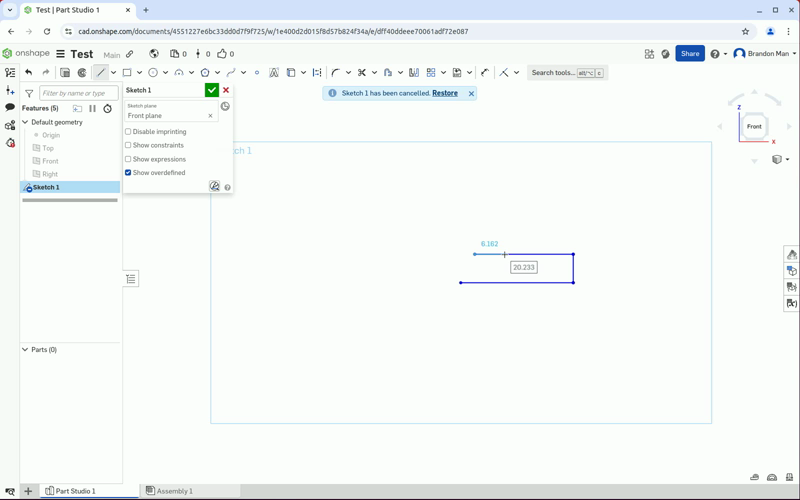
mouse_move(474, 226)
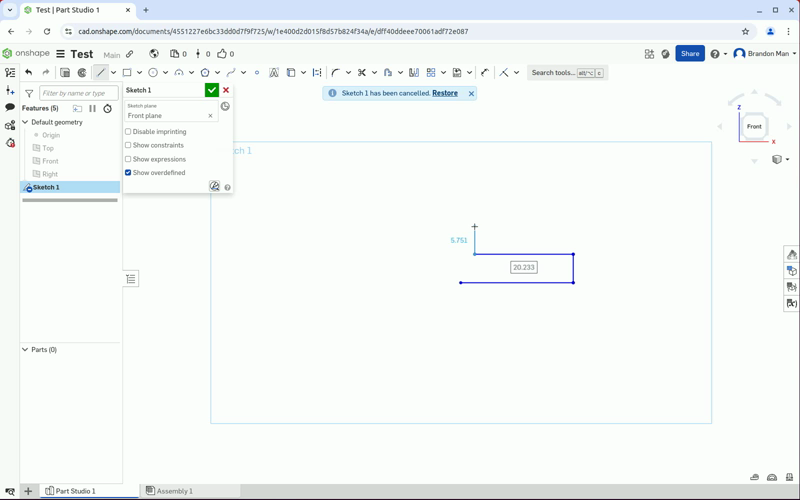
click(474, 226)
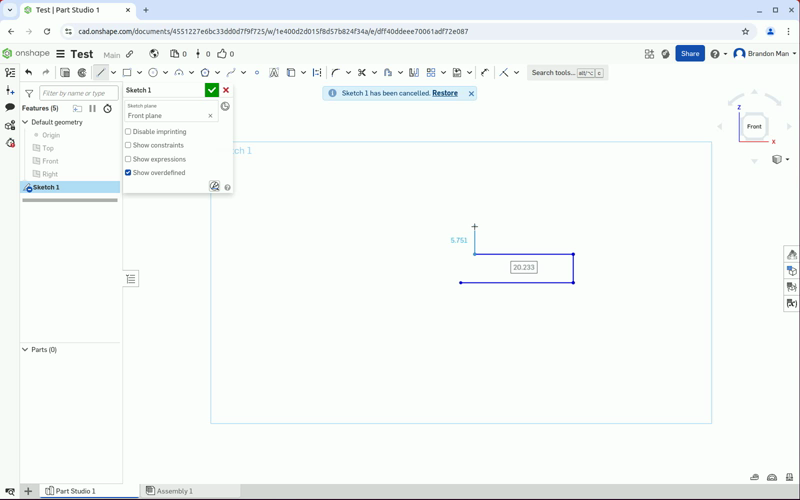
key_up(shift)
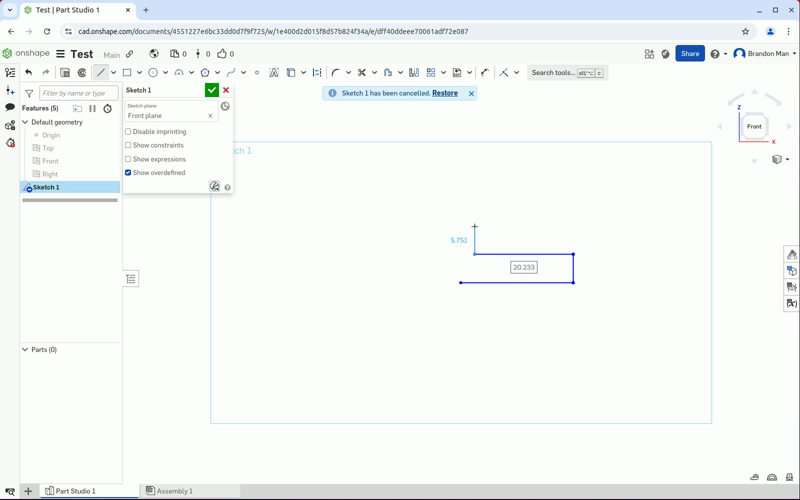
key_down(shift)
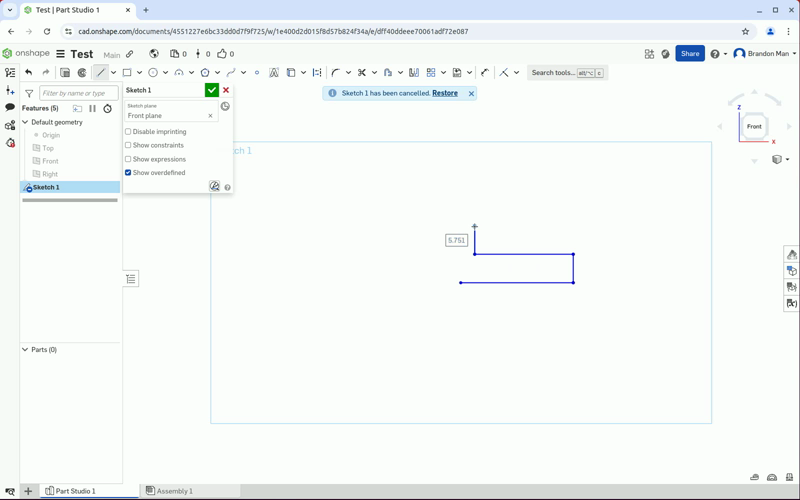
mouse_move(504, 226)
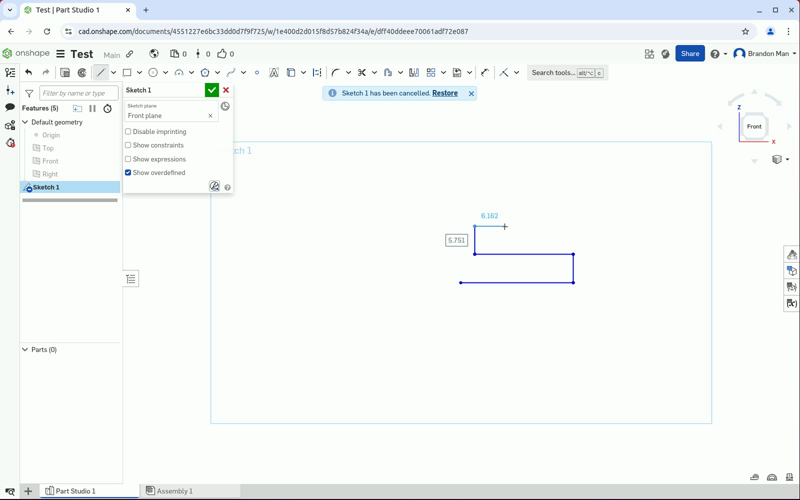
mouse_move(460, 226)
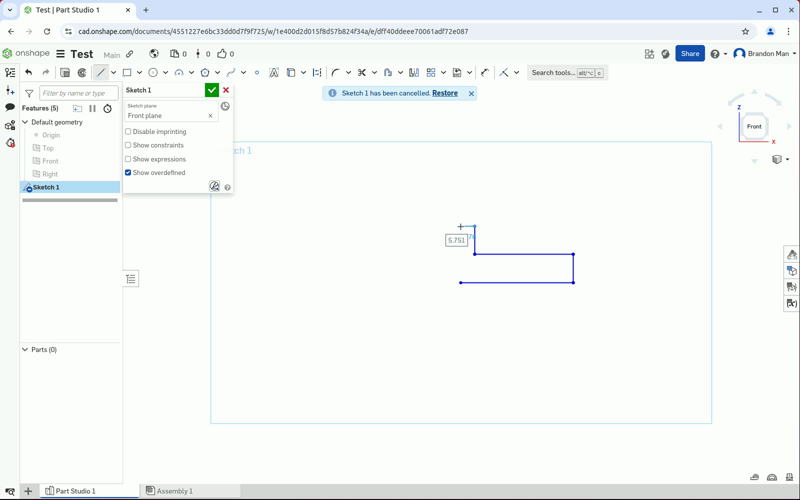
click(460, 226)
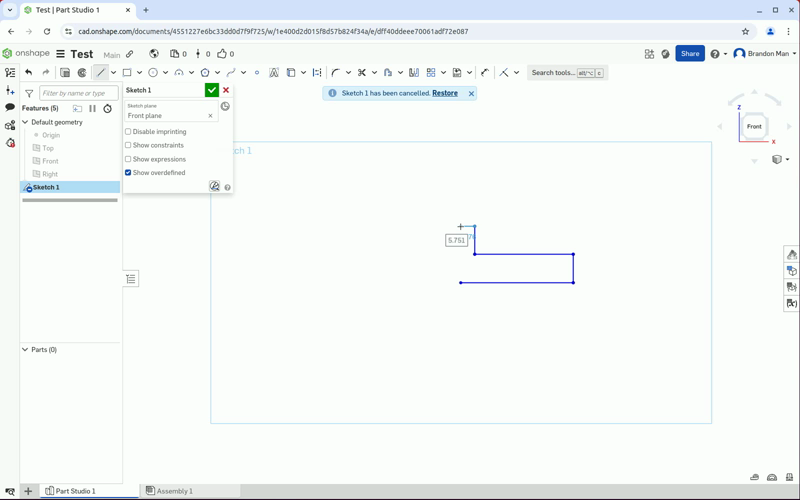
key_up(shift)
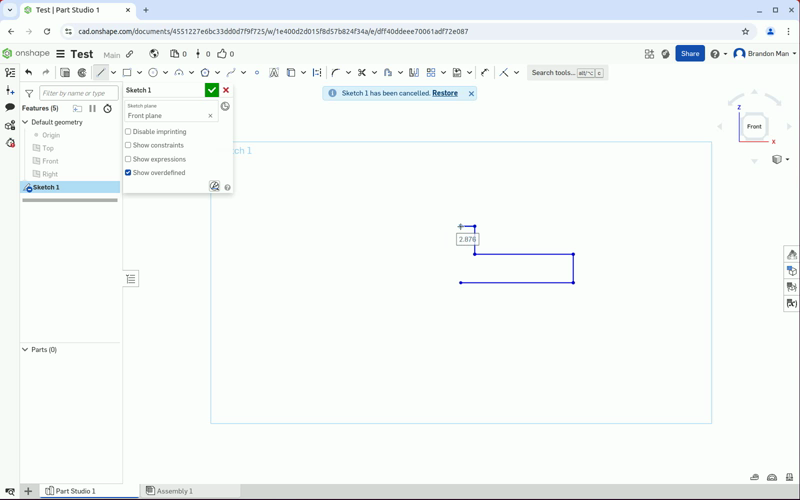
mouse_move(490, 226)
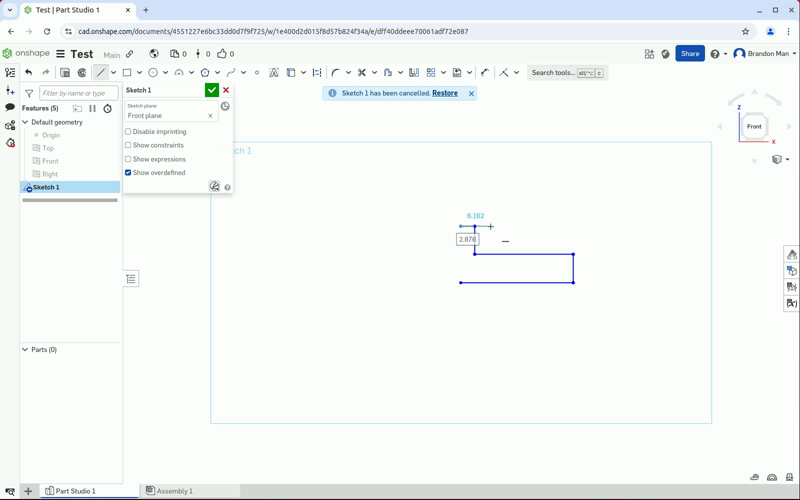
key_down(shift)
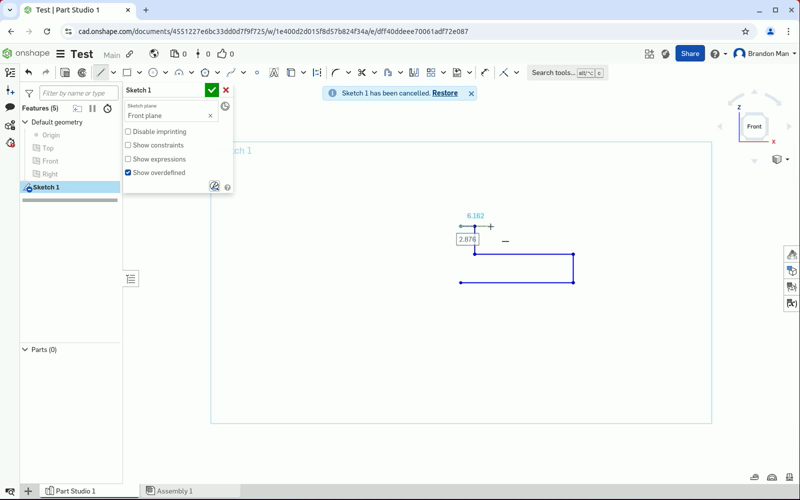
mouse_move(460, 282)
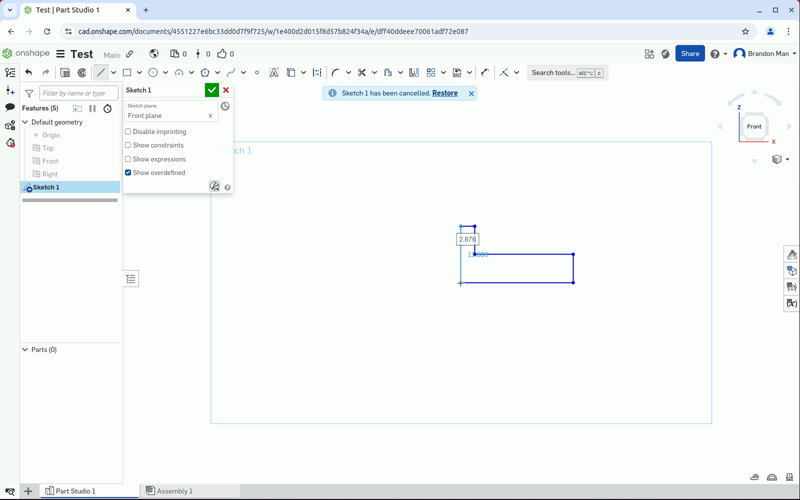
key_up(shift)
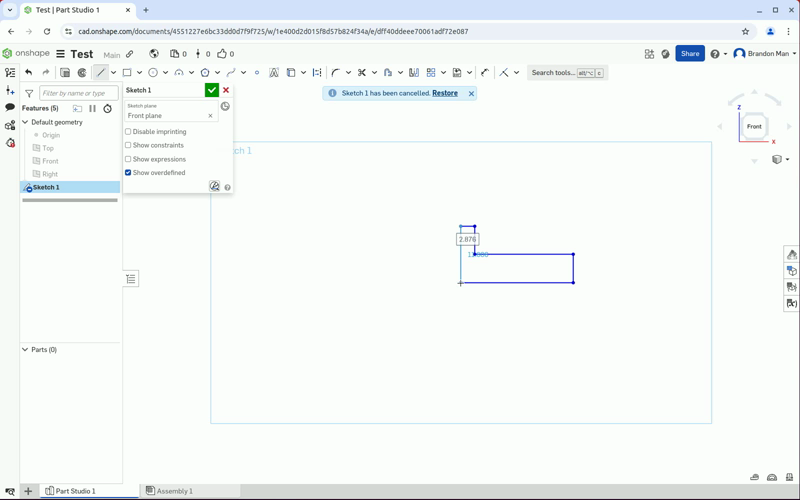
click(460, 282)
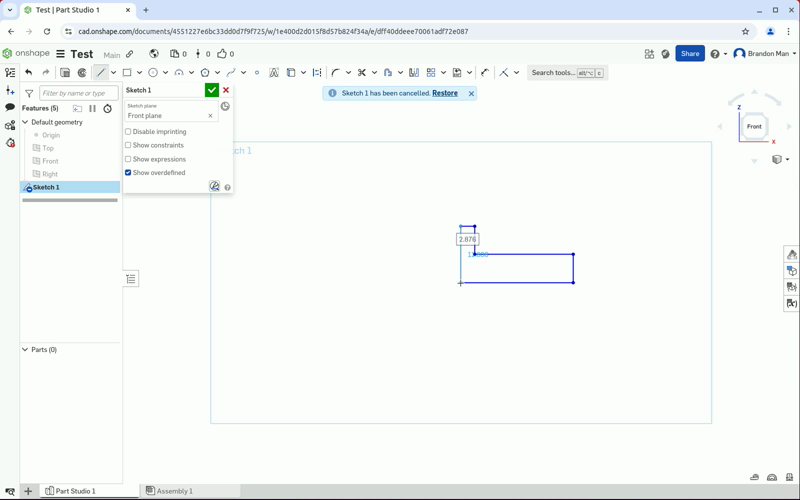
key(esc)
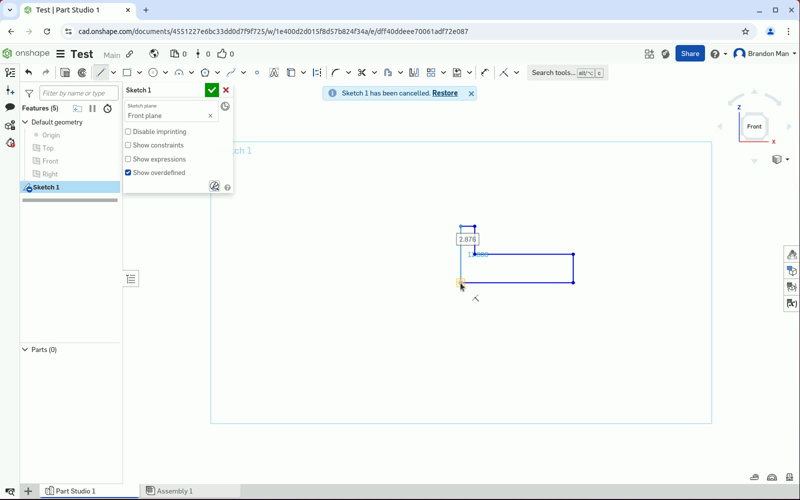
mouse_move(477, 268)
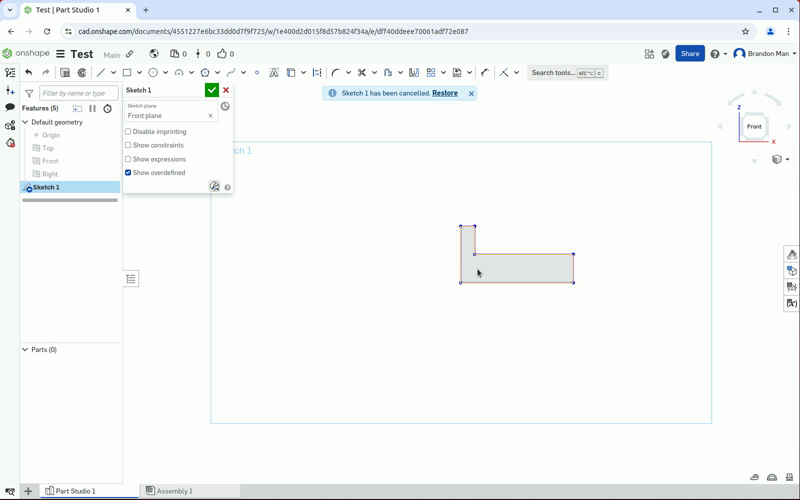
click(477, 268)
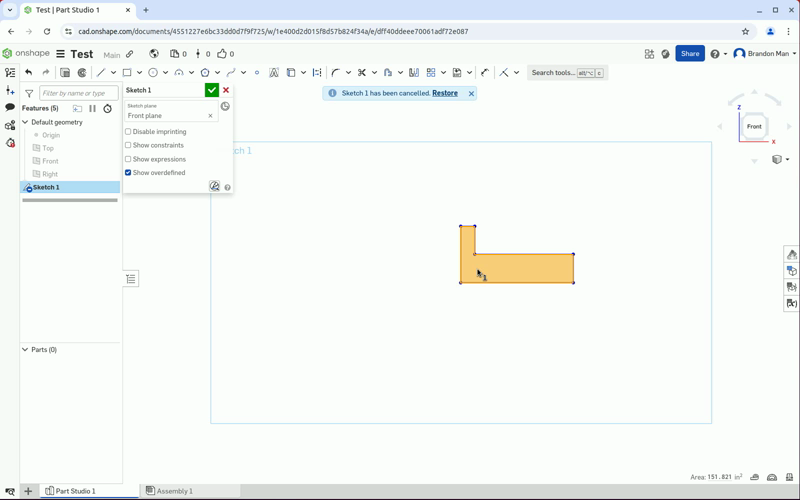
mouse_move(73, 352)
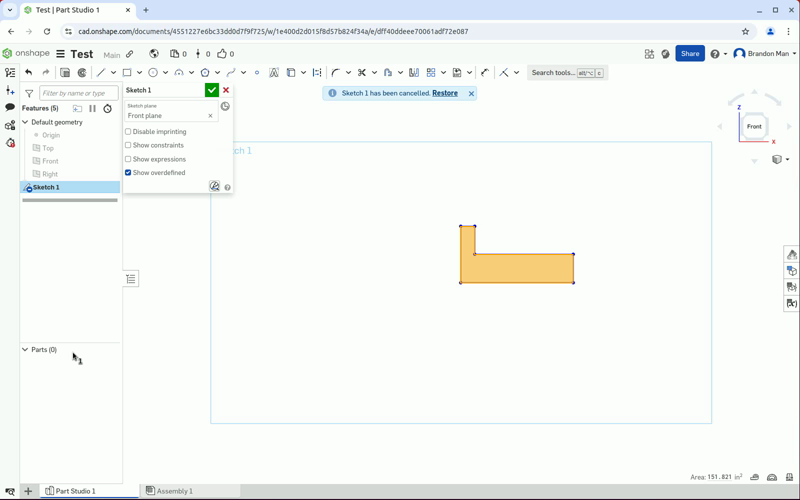
key(shift+y)
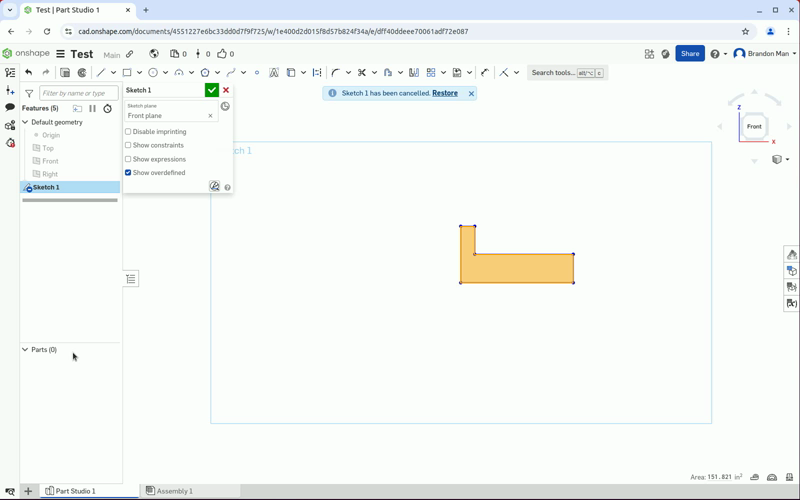
key(shift+e)
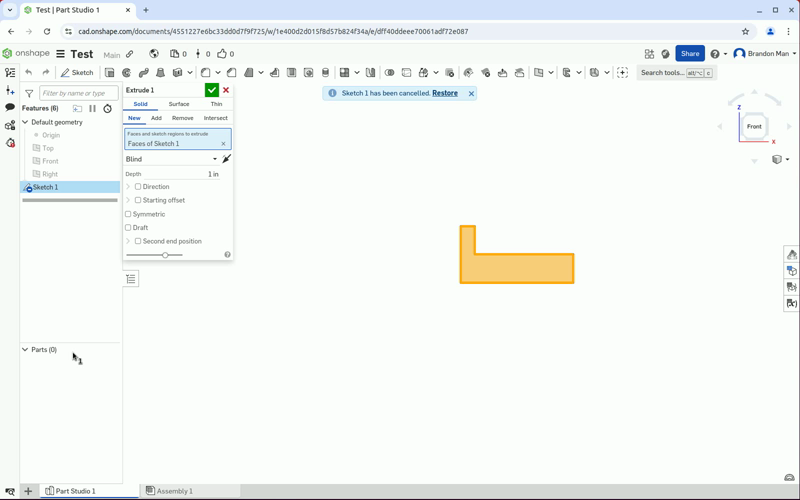
mouse_move(143, 106)
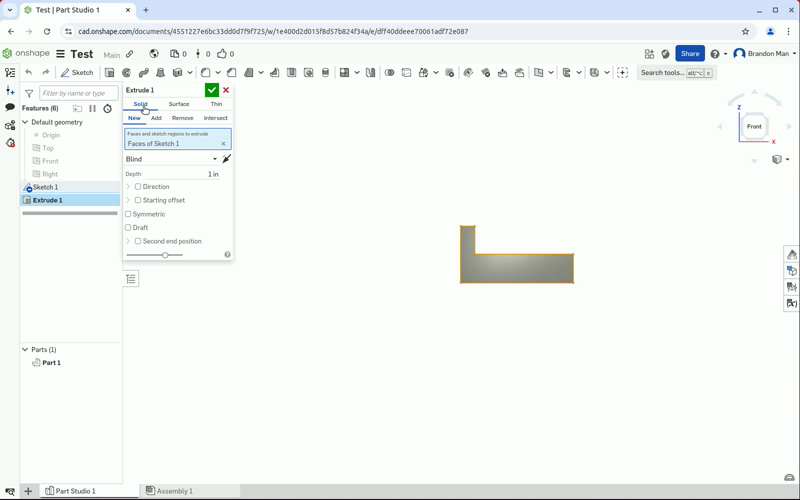
click(143, 106)
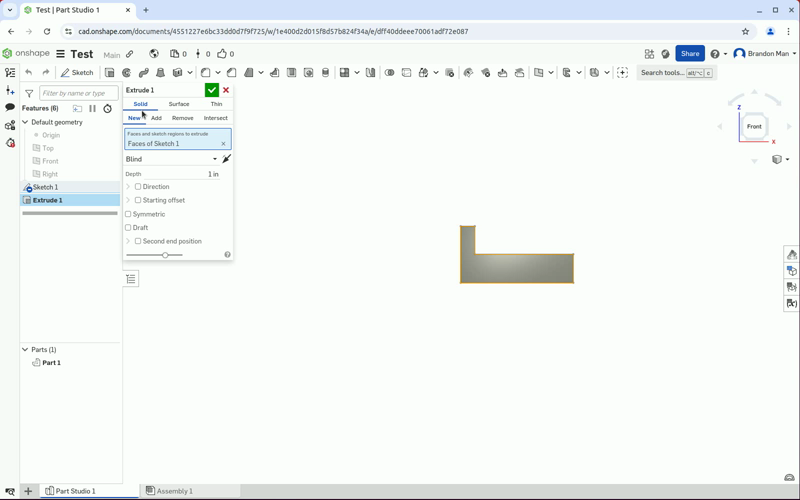
mouse_move(137, 120)
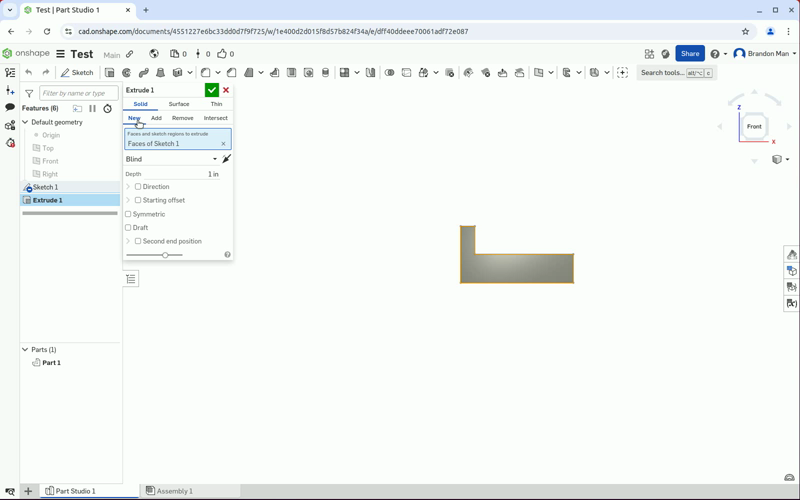
click(137, 120)
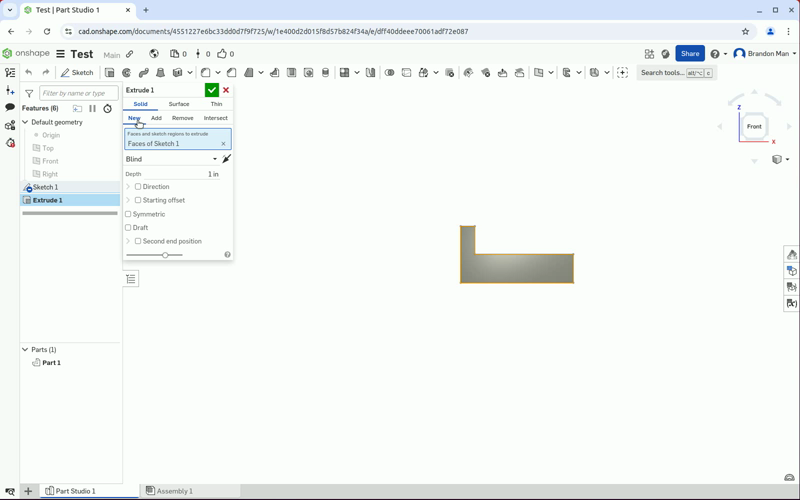
key(tab, 4)
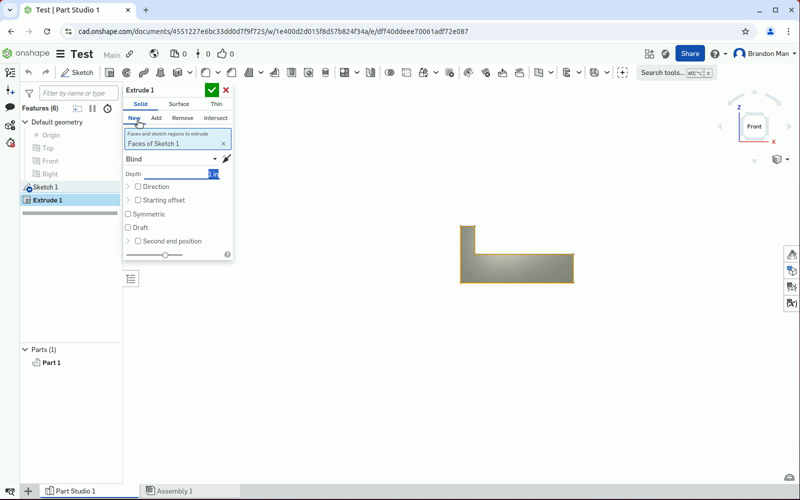
text(11.554)
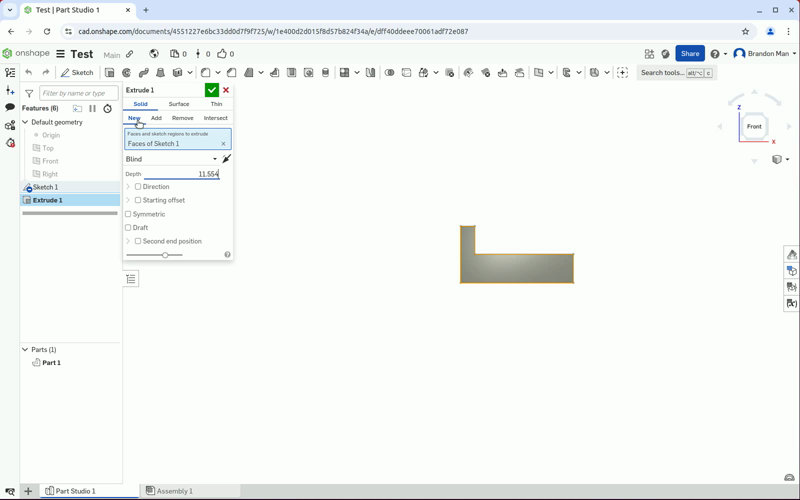
key(tab, 3)
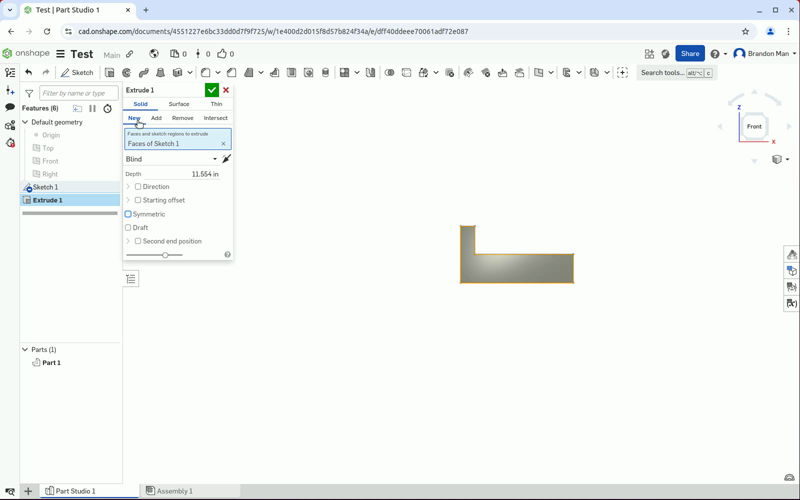
key(space)
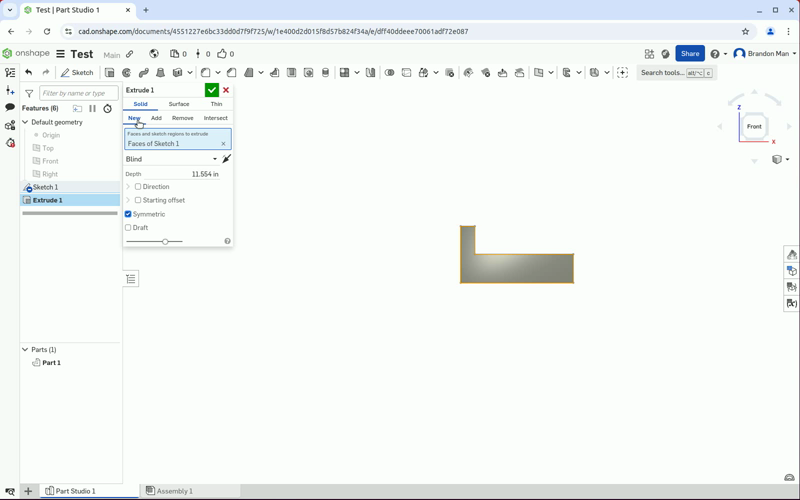
key(enter)
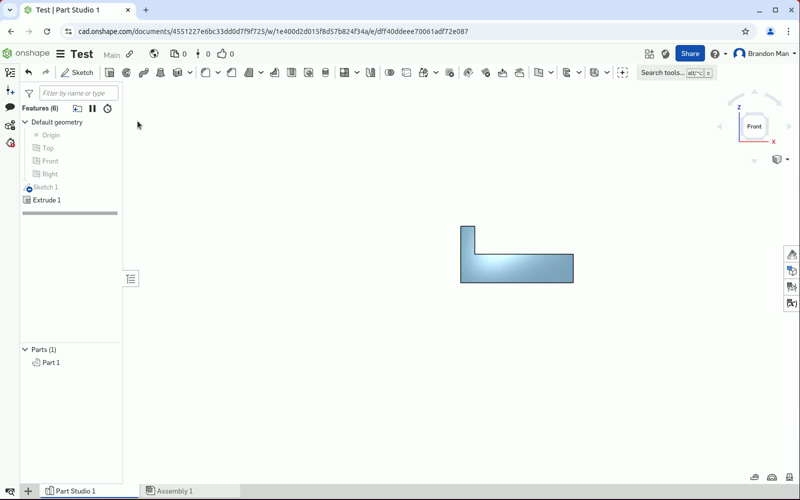
key(shift+h)
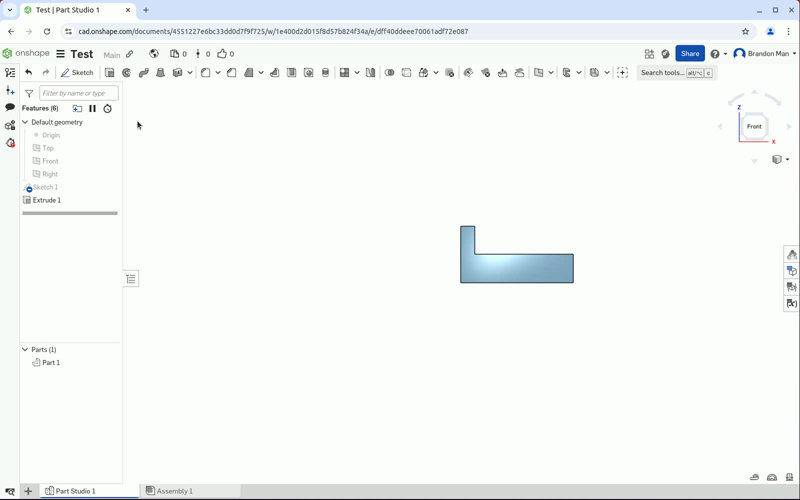
key(shift+h)
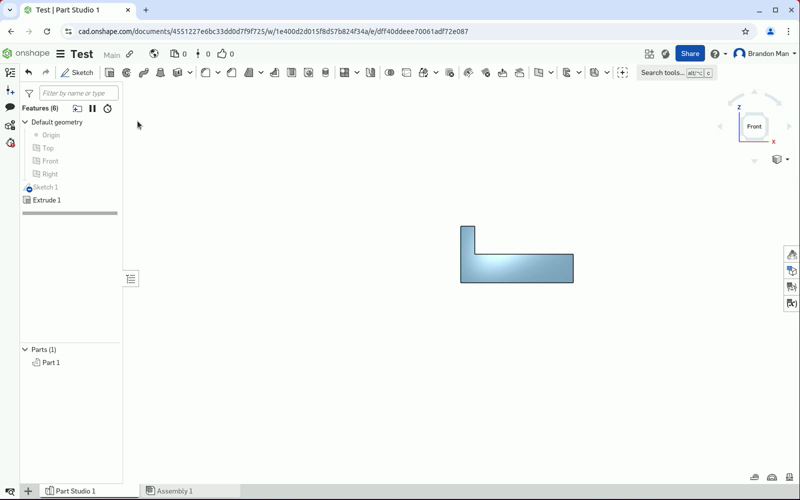
mouse_move(73, 189)
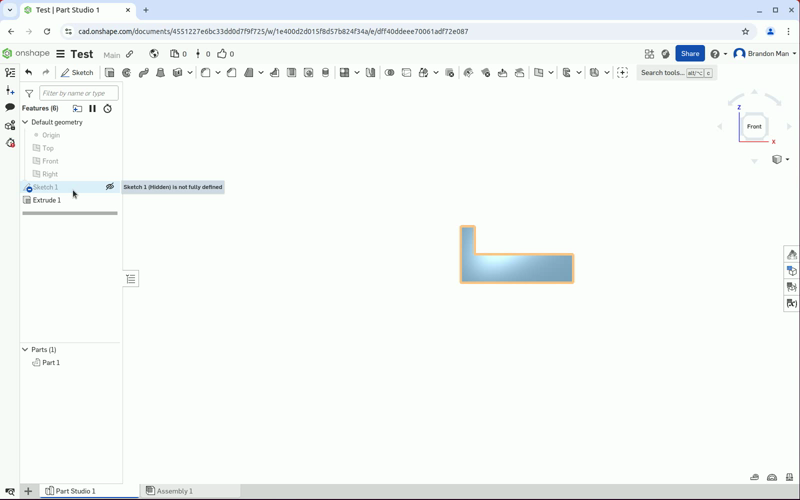
click(73, 189)
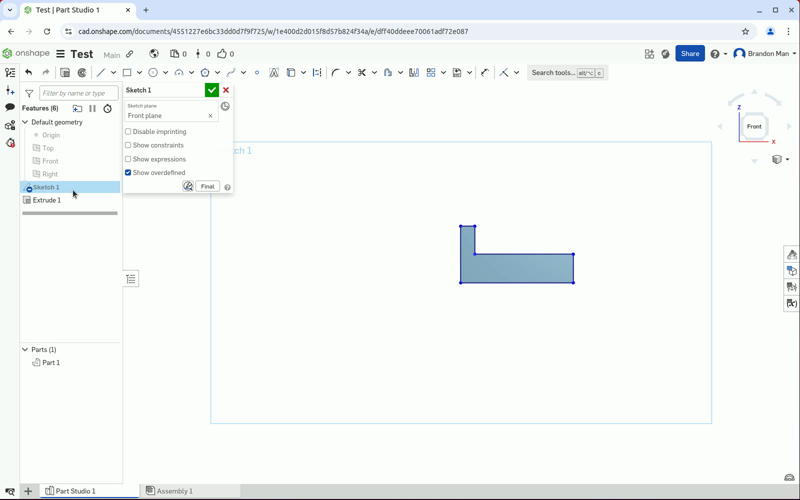
mouse_move(229, 92)
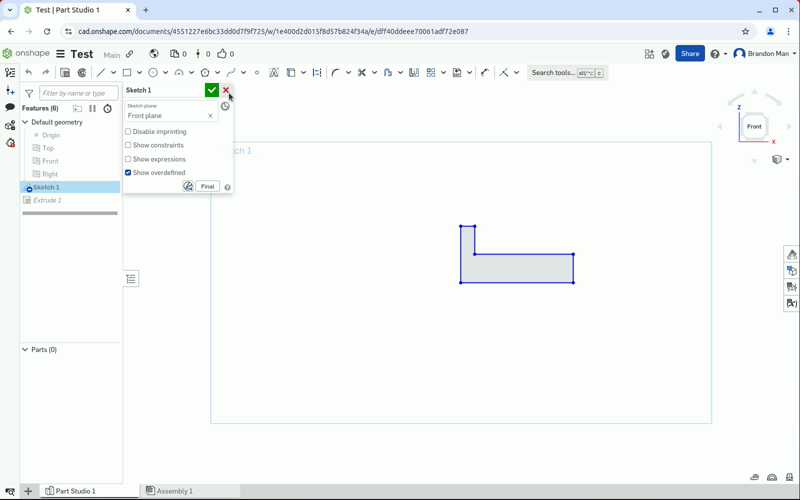
click(229, 92)
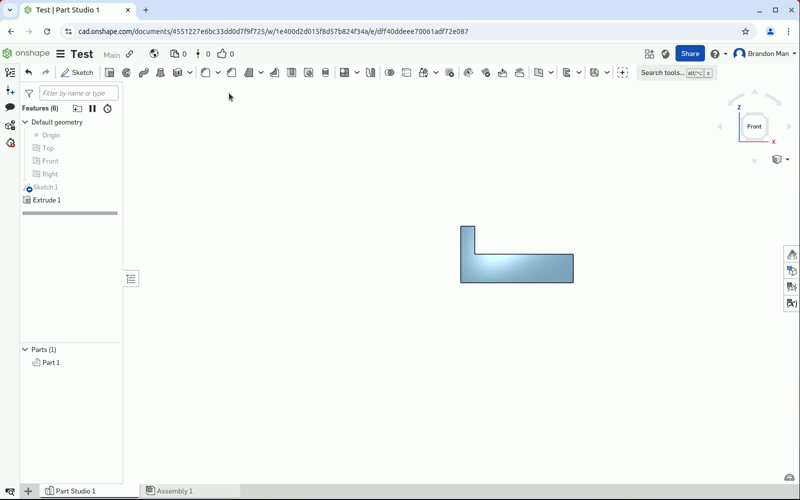
mouse_move(73, 352)
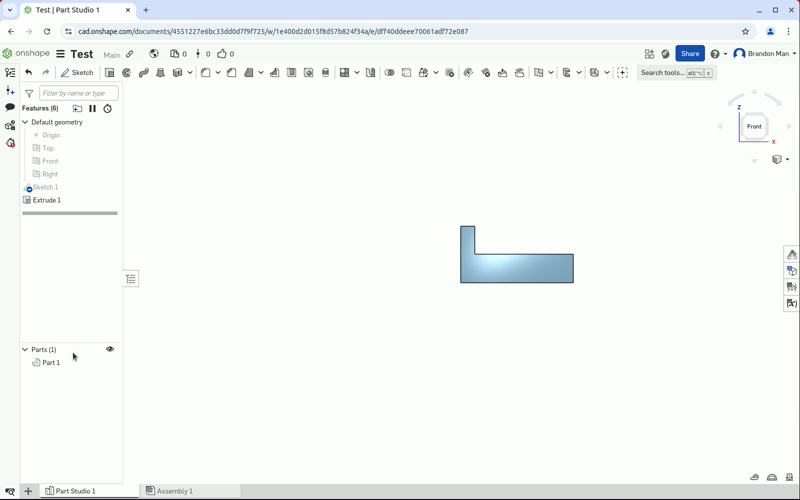
key(y)
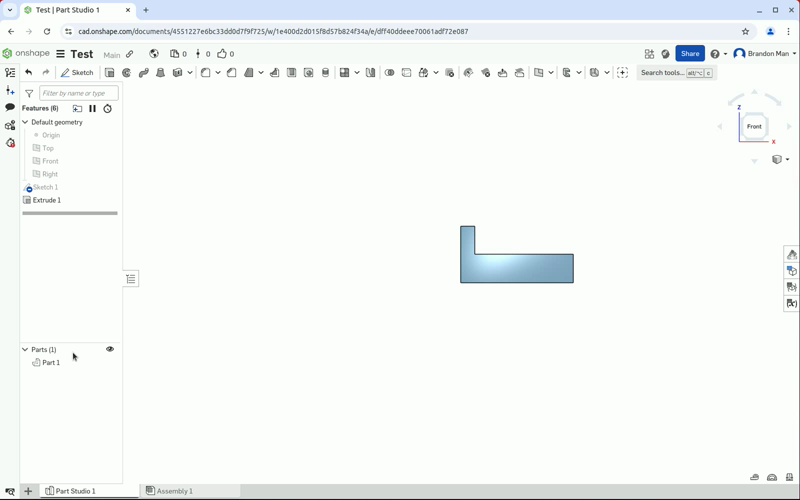
key(shift+p)
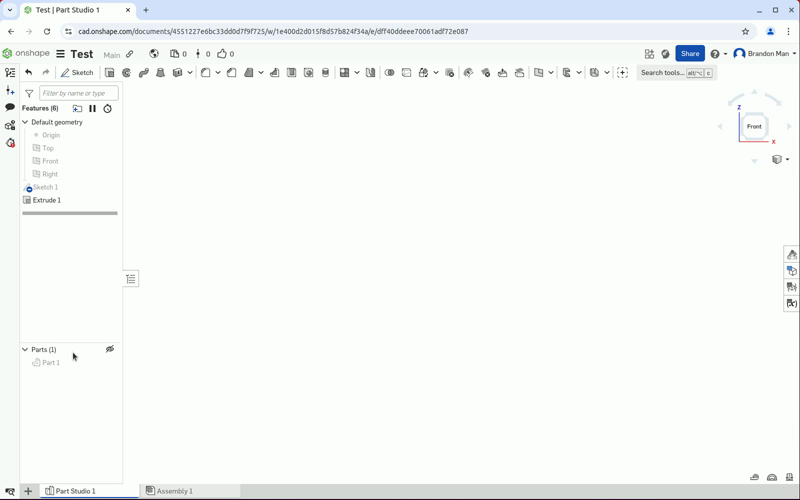
key(space)
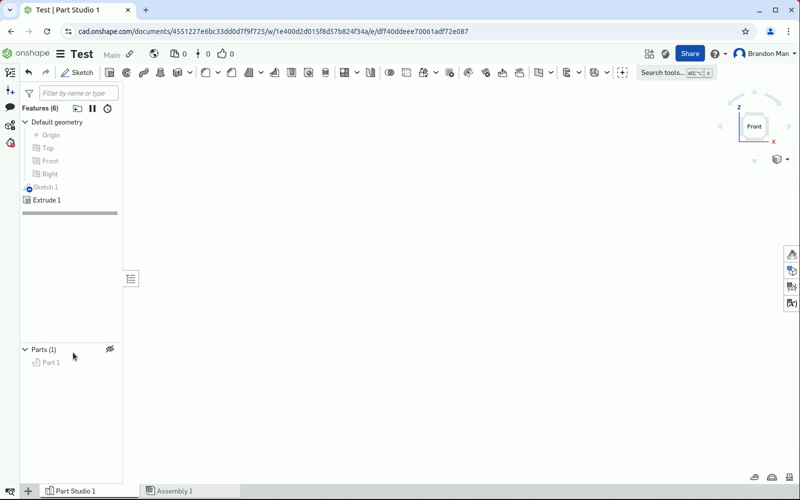
key_down(shift)
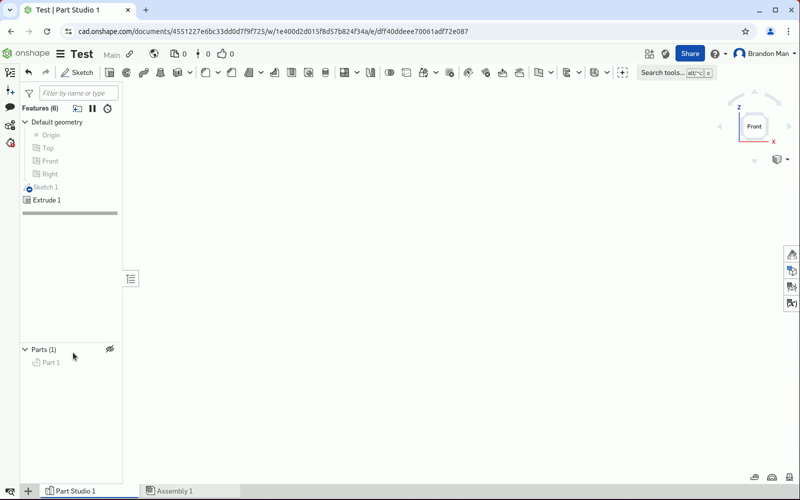
key(down)
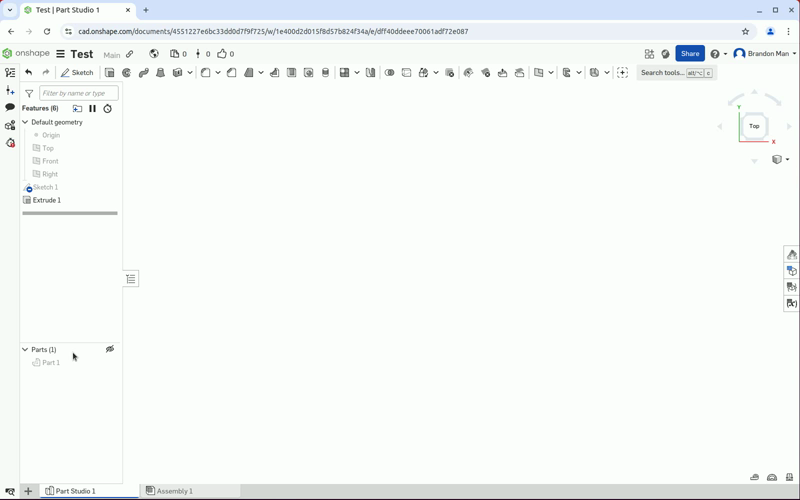
key_up(shift)
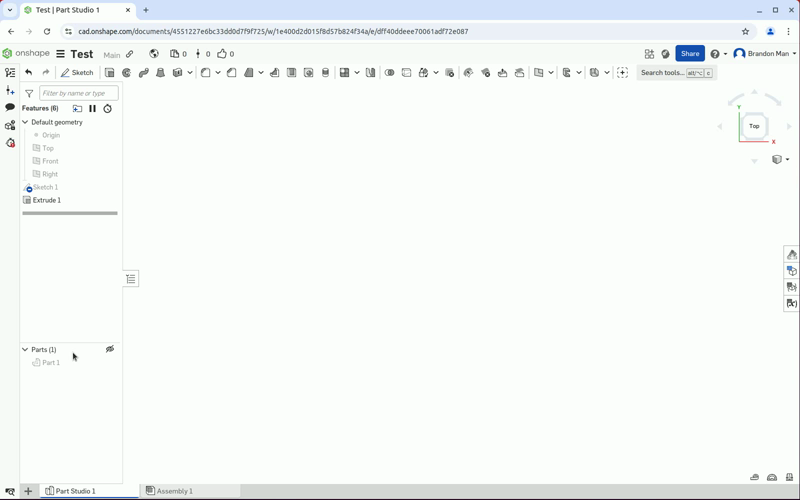
mouse_move(73, 352)
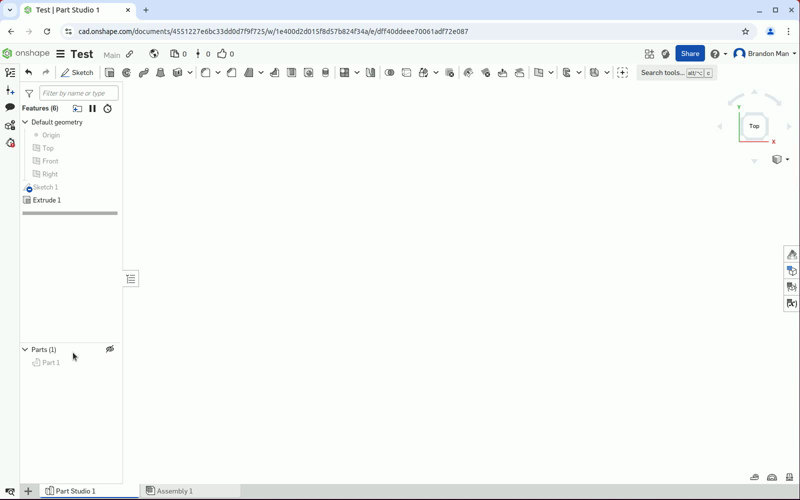
key(shift+y)
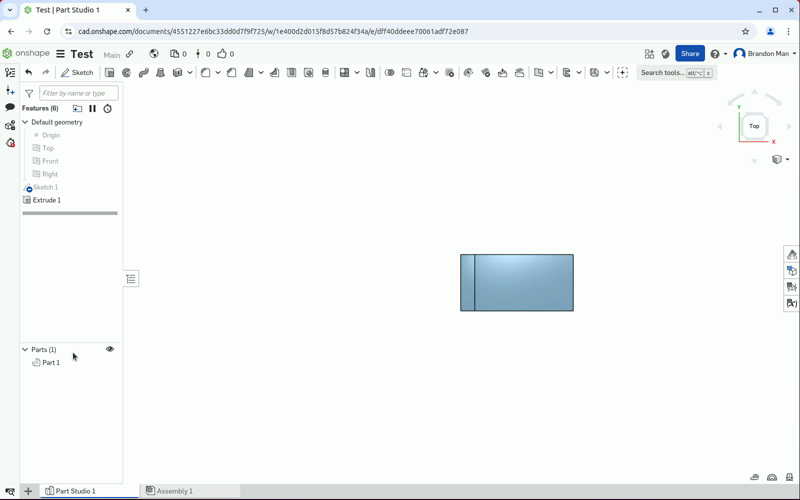
mouse_move(541, 75)
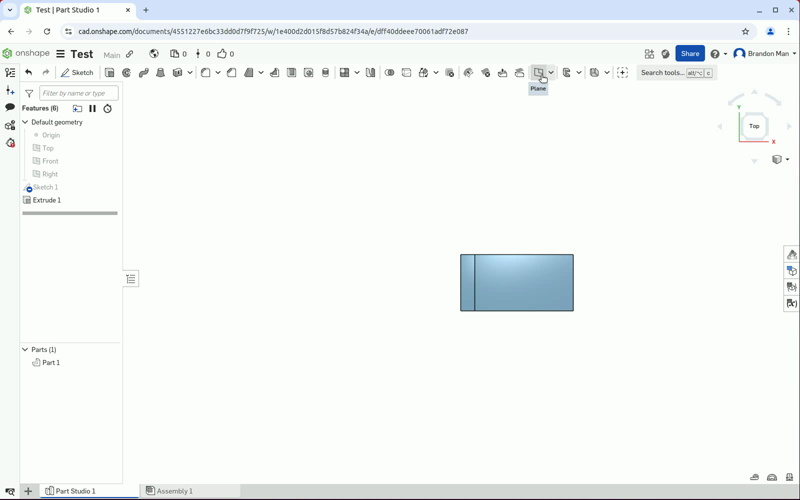
click(541, 75)
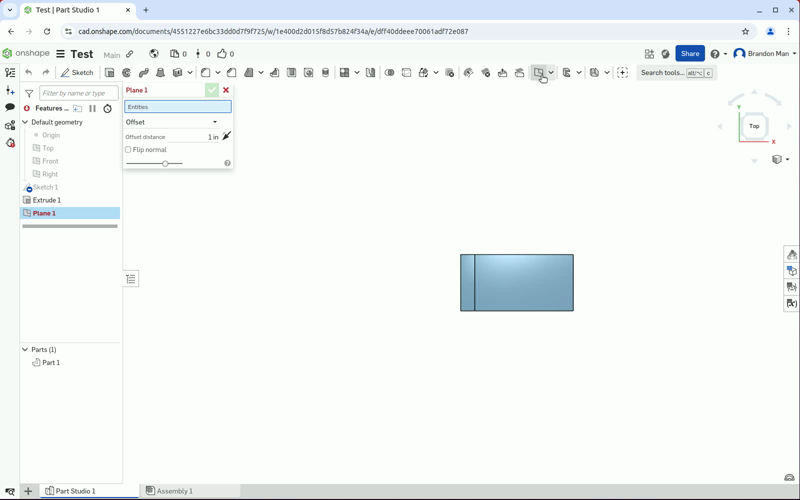
mouse_move(73, 150)
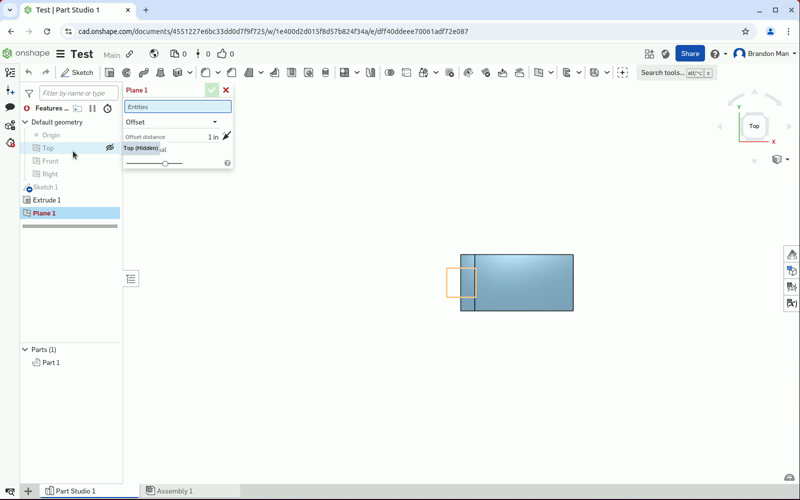
click(73, 150)
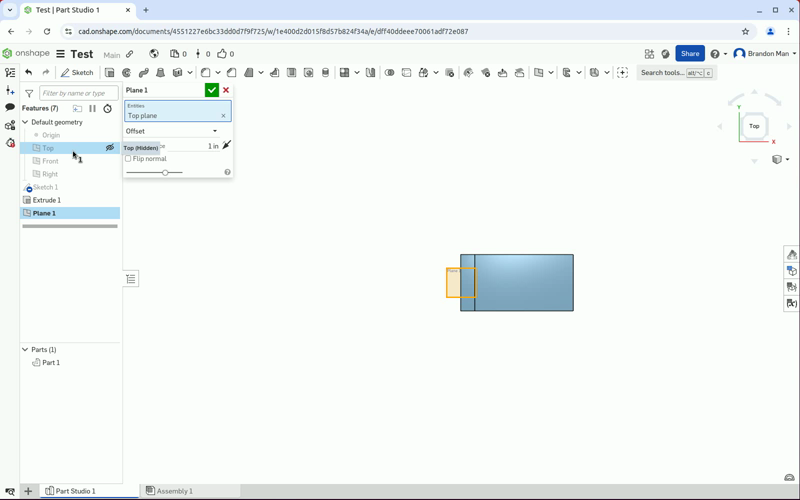
key(tab, 2)
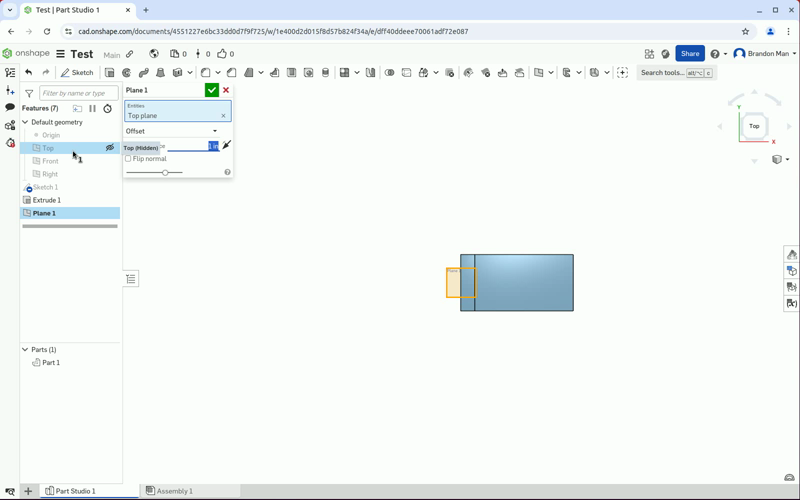
text(11.554)
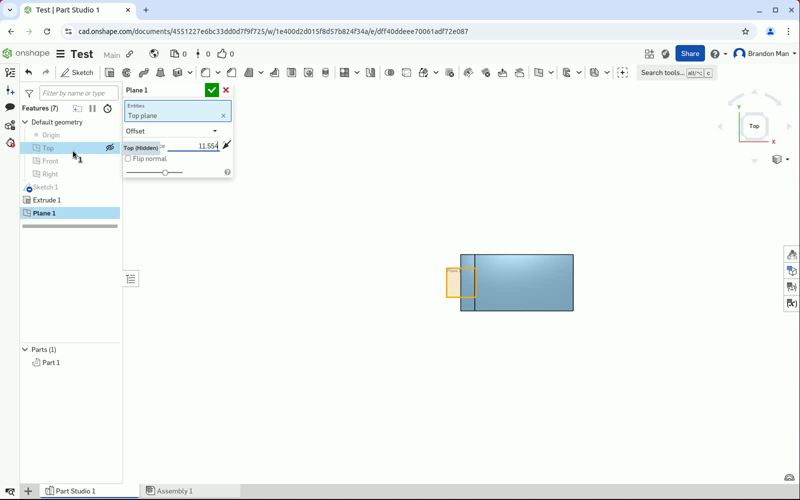
key(enter, 2)
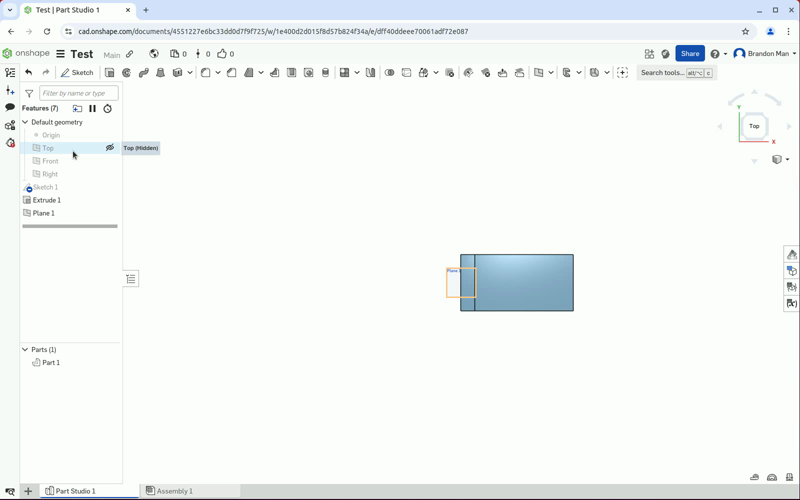
key(shift+s)
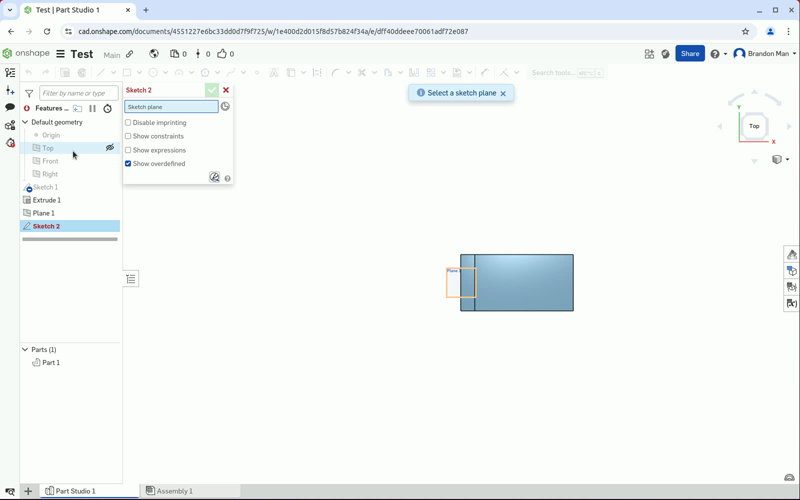
mouse_move(73, 215)
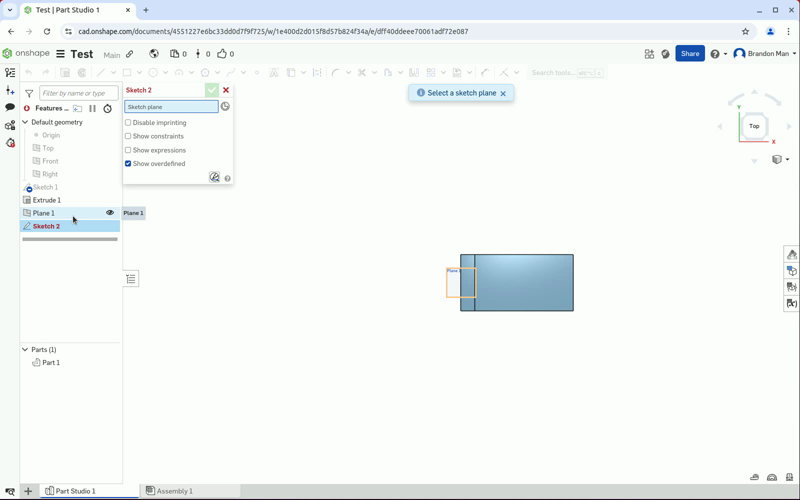
click(73, 215)
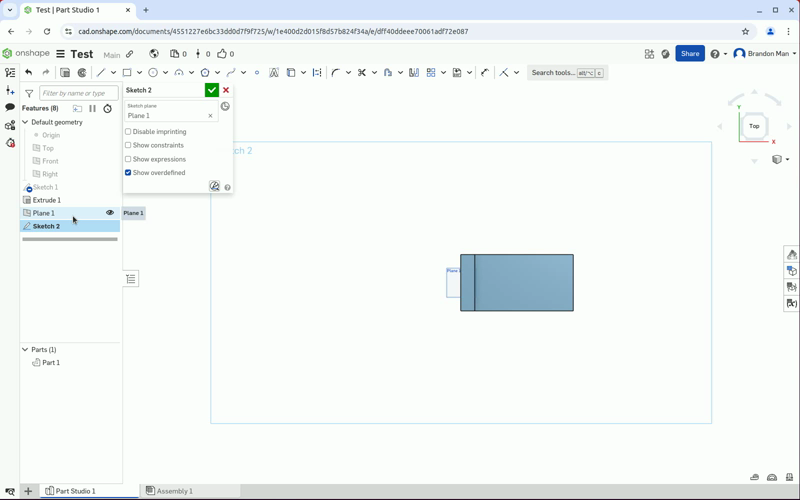
mouse_move(73, 352)
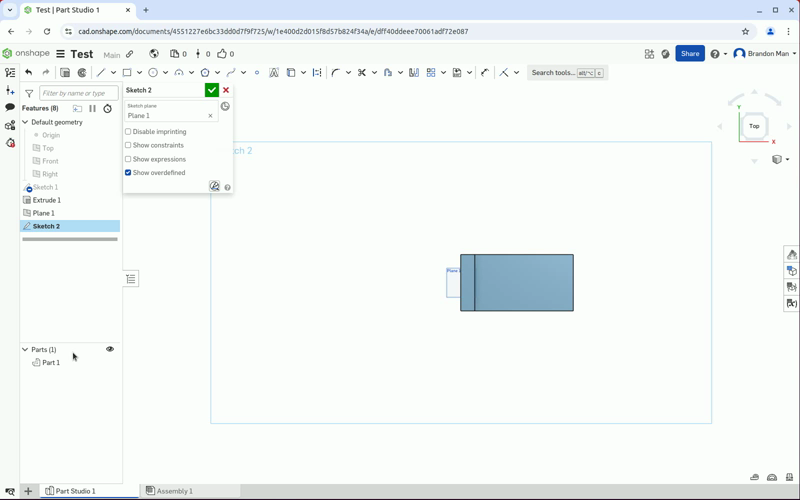
key(y)
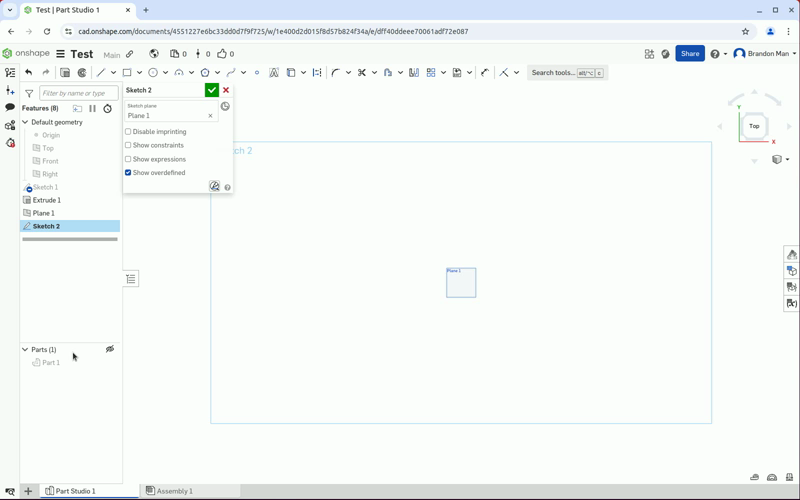
key(l)
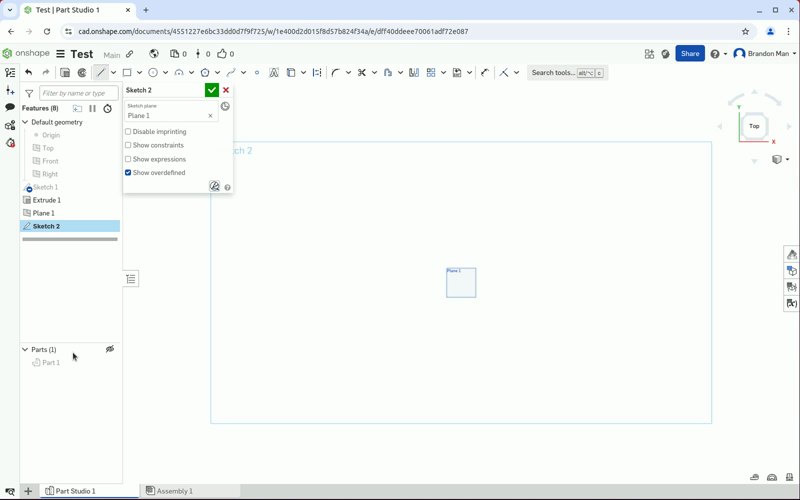
key_down(shift)
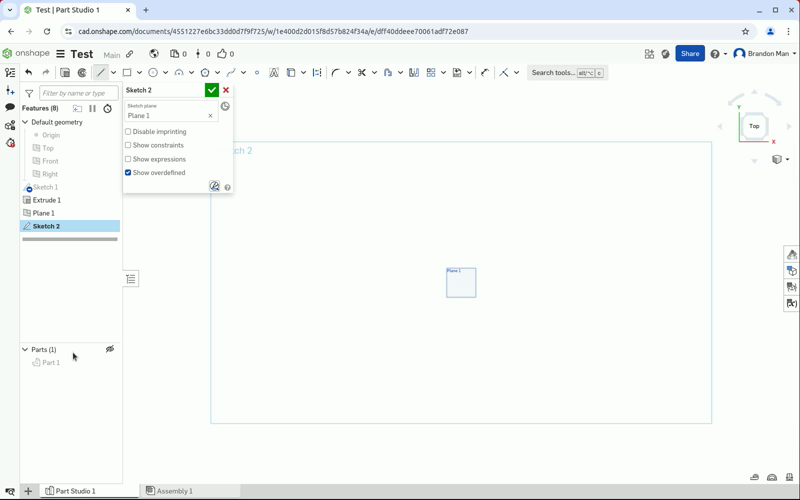
mouse_move(460, 297)
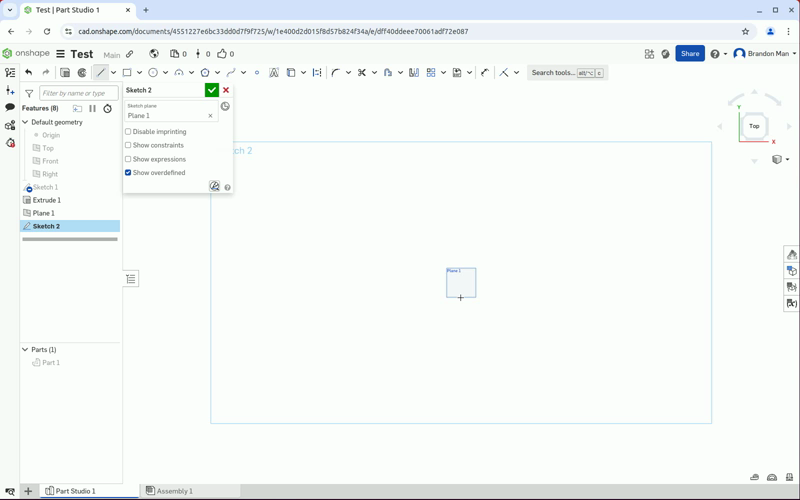
click(460, 297)
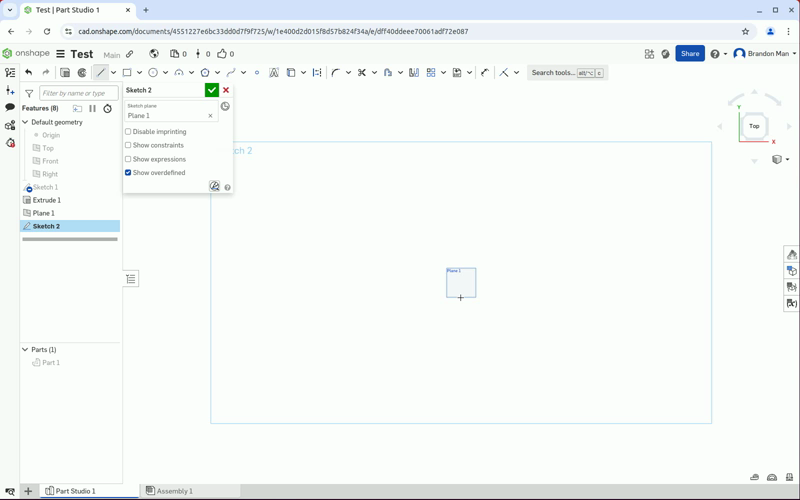
key_up(shift)
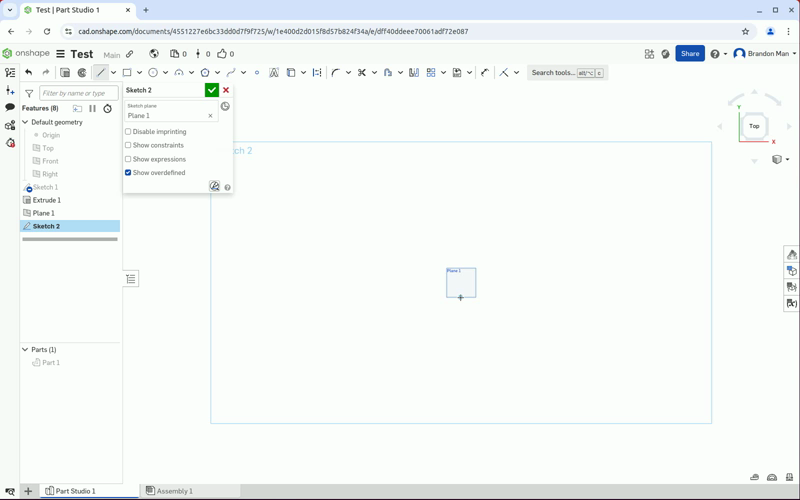
key_down(shift)
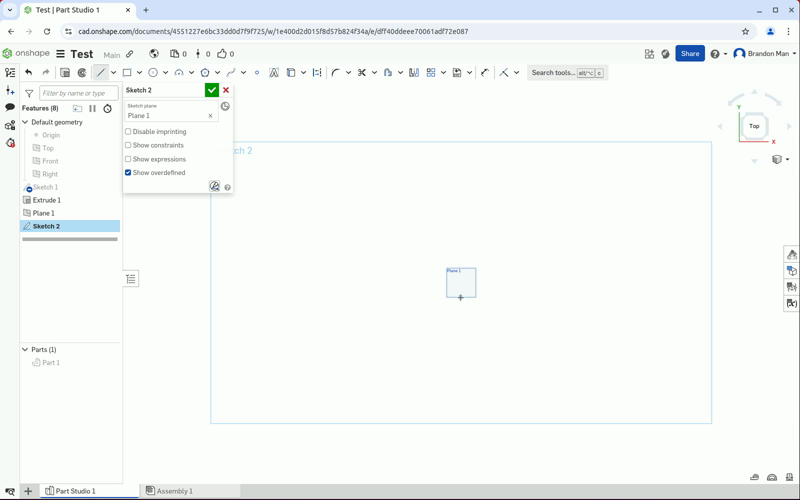
mouse_move(490, 297)
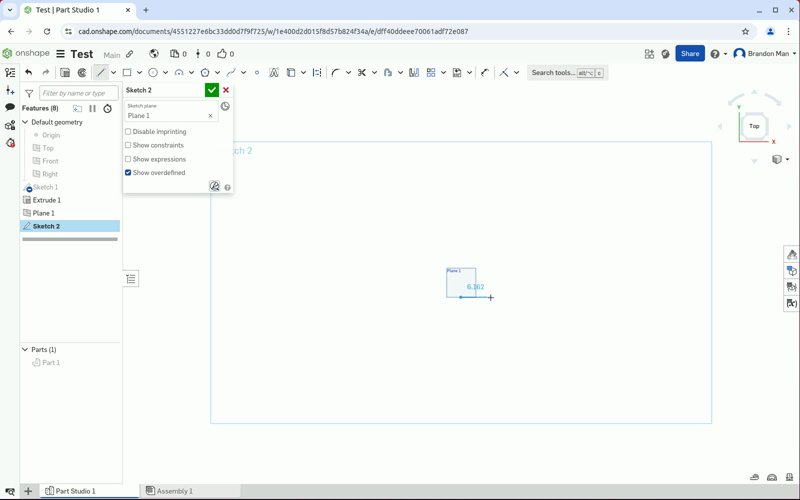
mouse_move(475, 297)
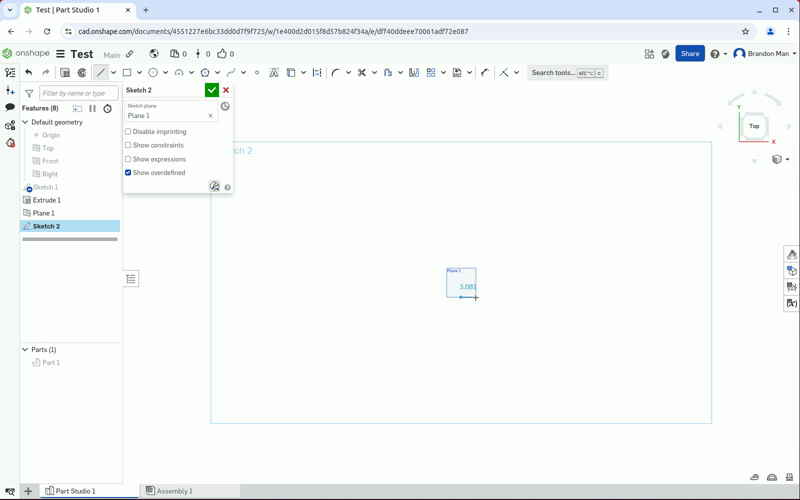
click(475, 297)
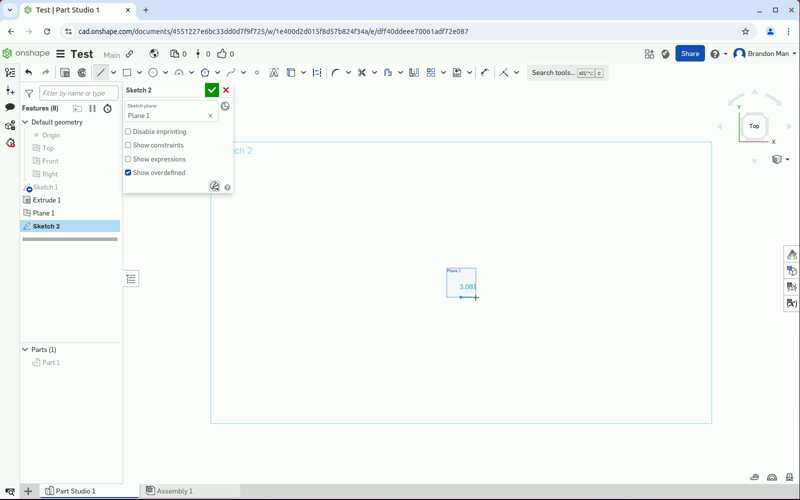
key_up(shift)
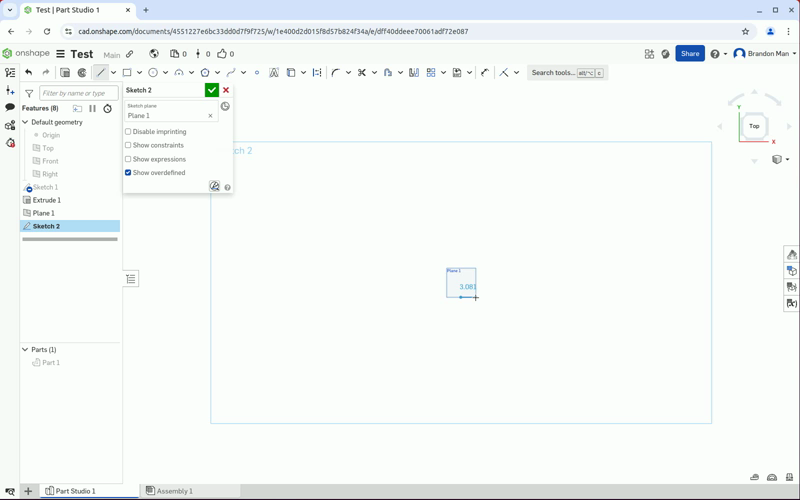
key_down(shift)
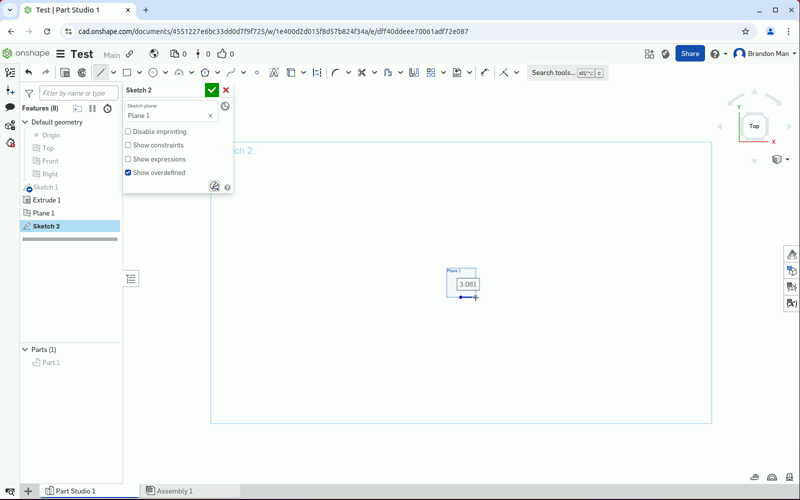
mouse_move(505, 297)
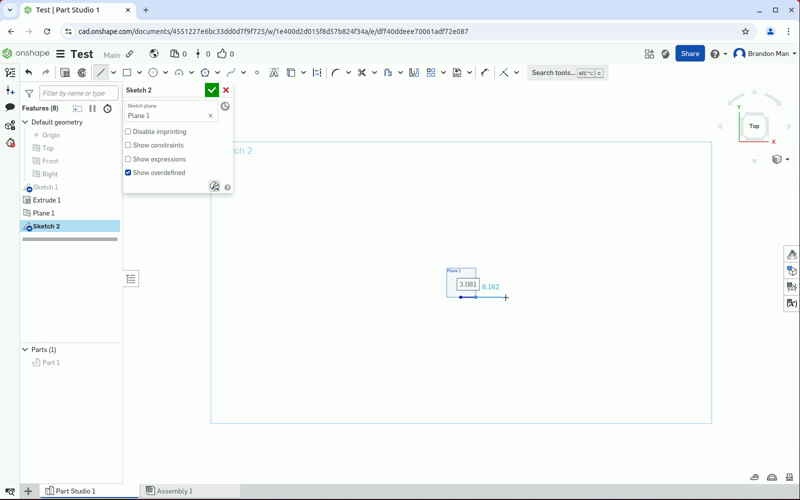
mouse_move(475, 267)
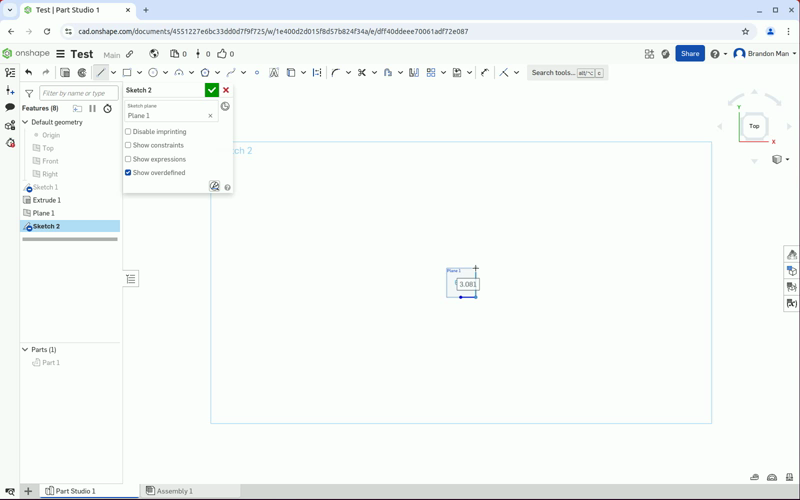
click(475, 267)
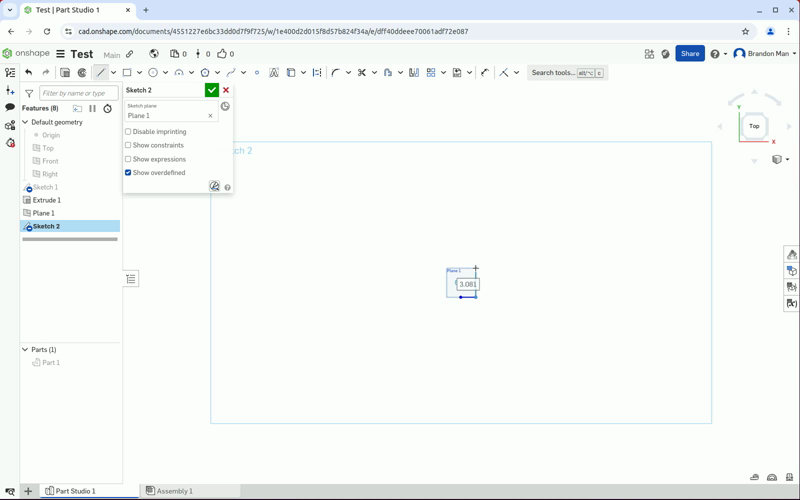
key_up(shift)
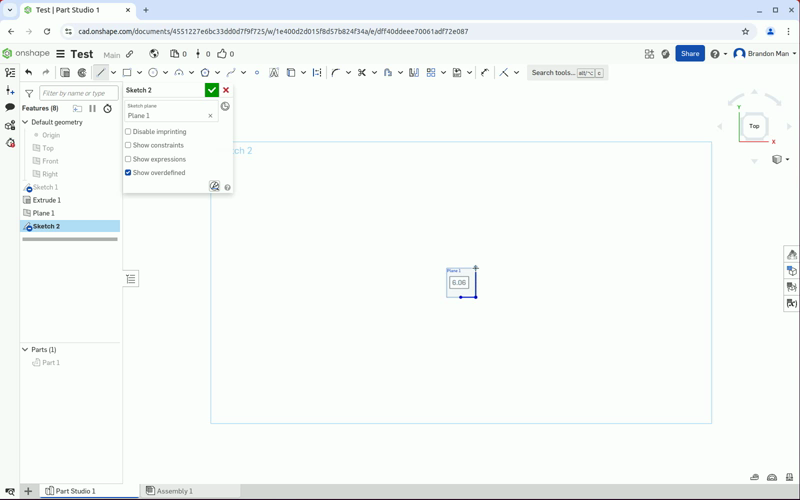
key_down(shift)
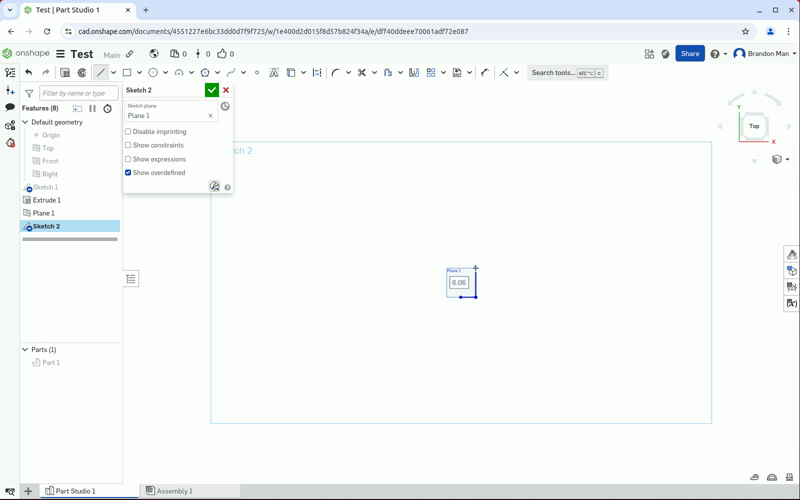
mouse_move(505, 267)
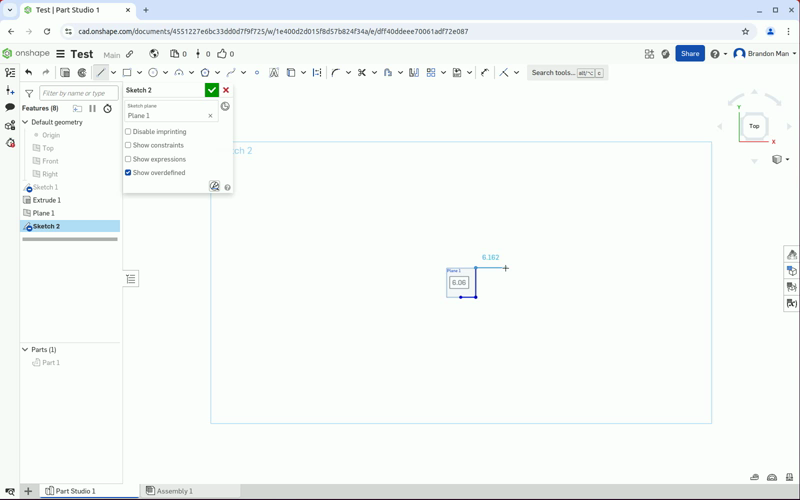
mouse_move(460, 267)
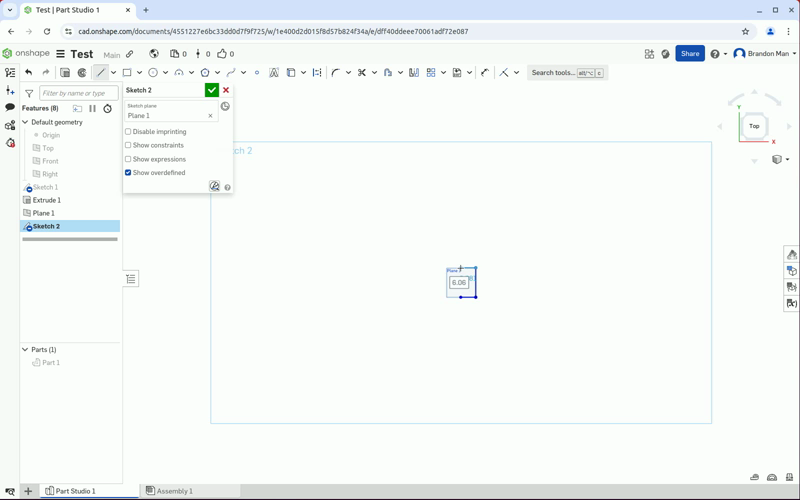
click(460, 267)
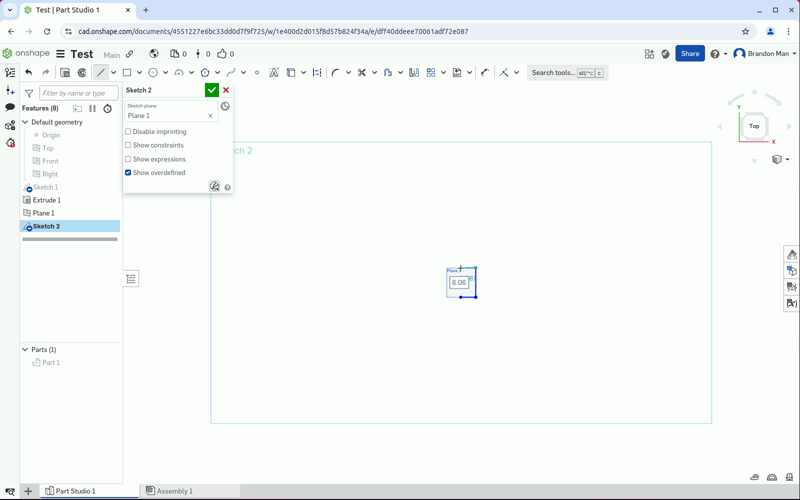
key_up(shift)
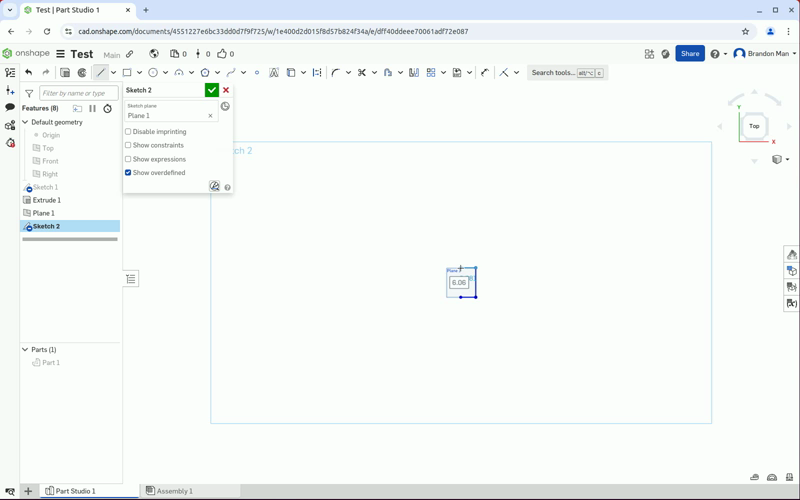
mouse_move(490, 267)
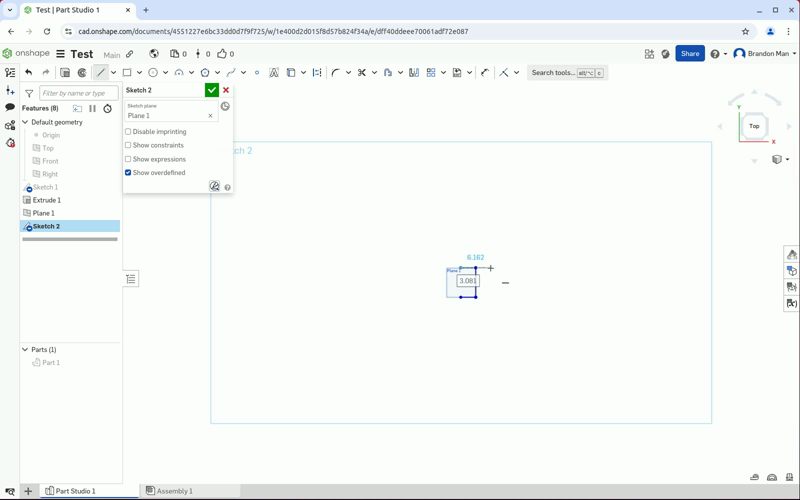
key_down(shift)
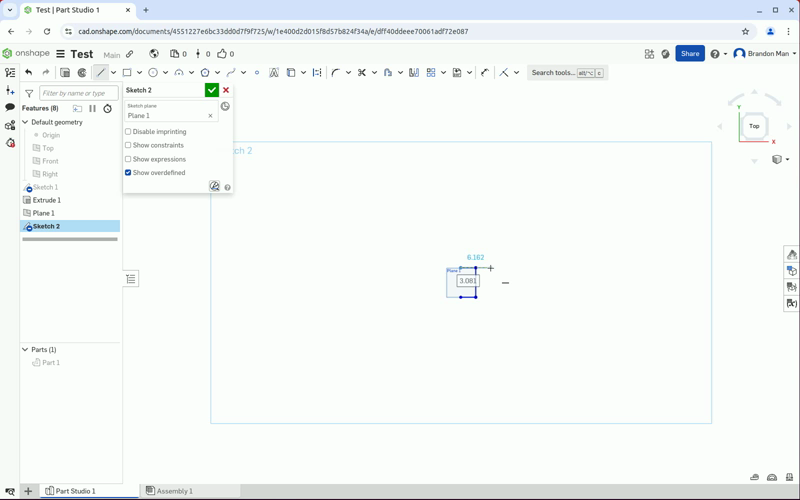
mouse_move(460, 297)
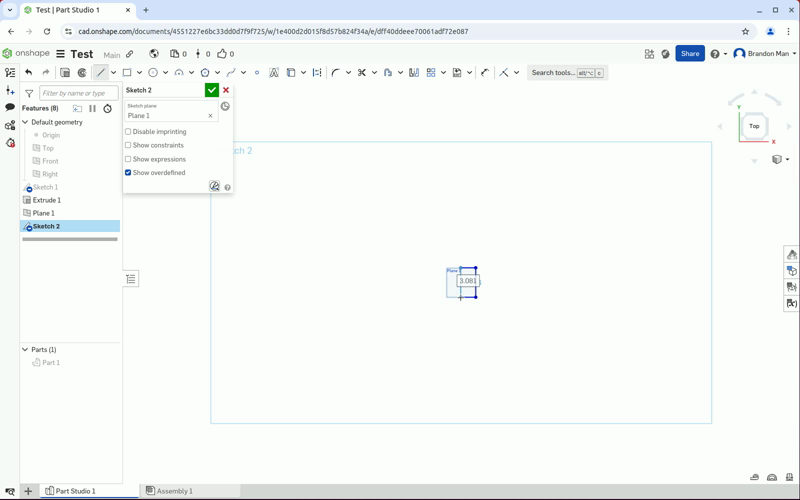
key_up(shift)
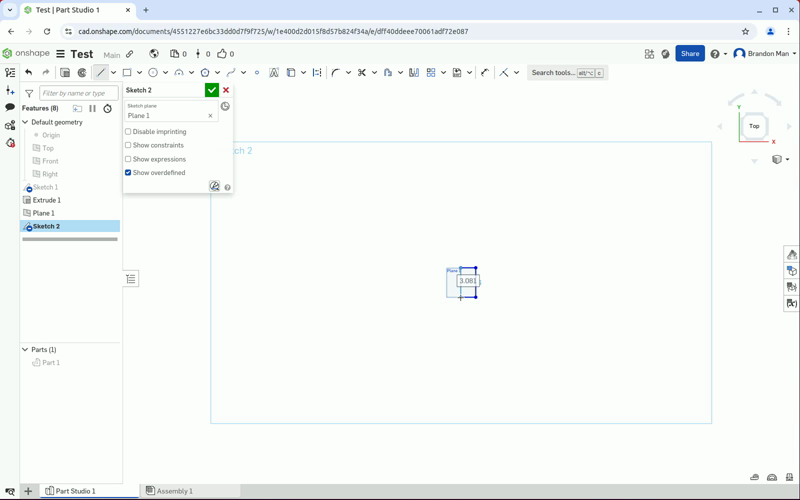
click(460, 297)
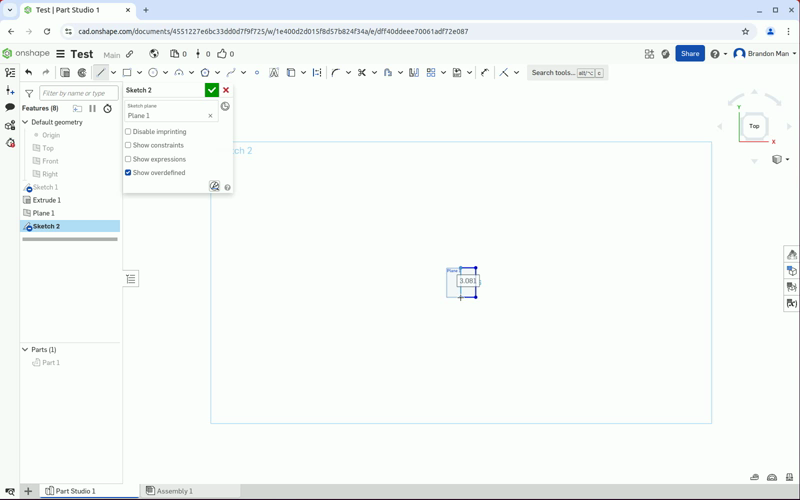
key(esc)
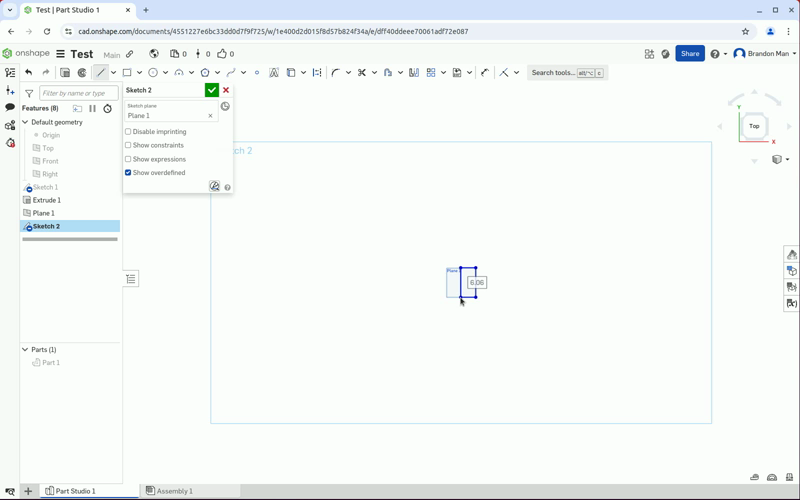
mouse_move(472, 284)
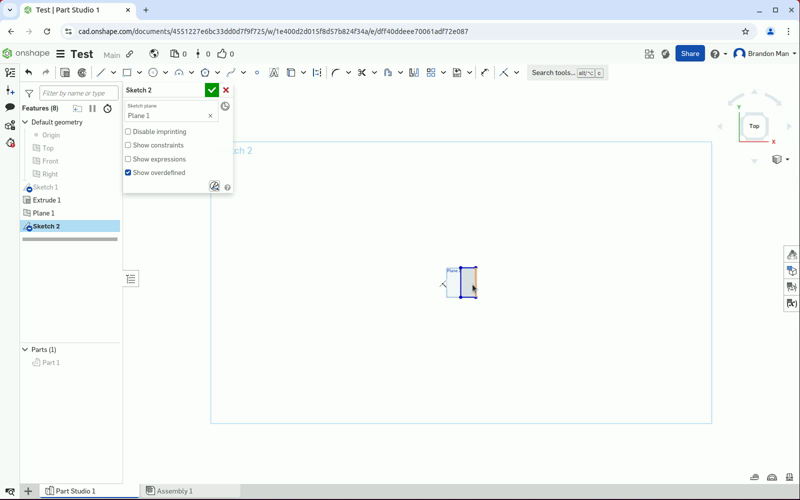
scroll(6)
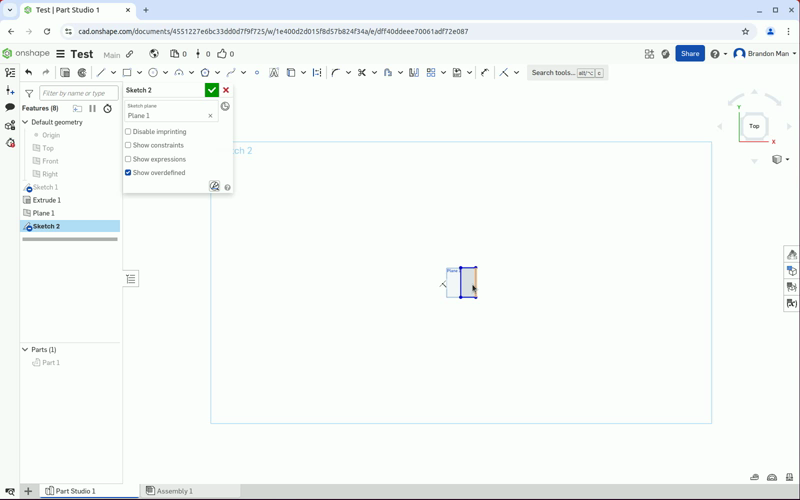
scroll(6)
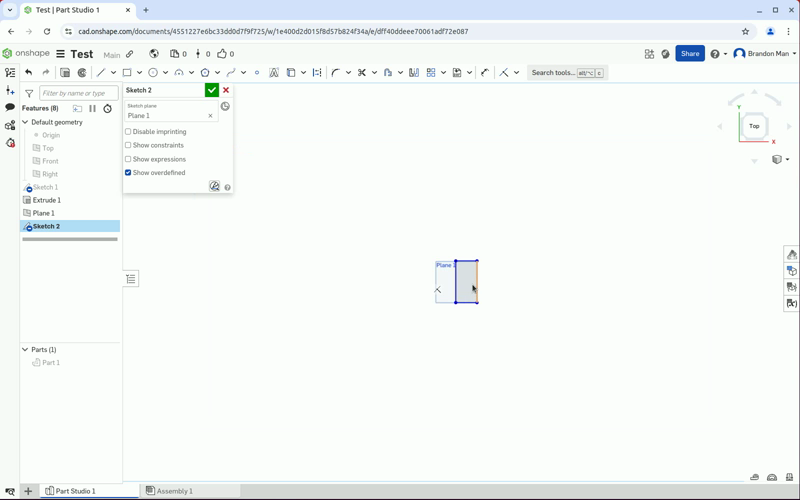
scroll(6)
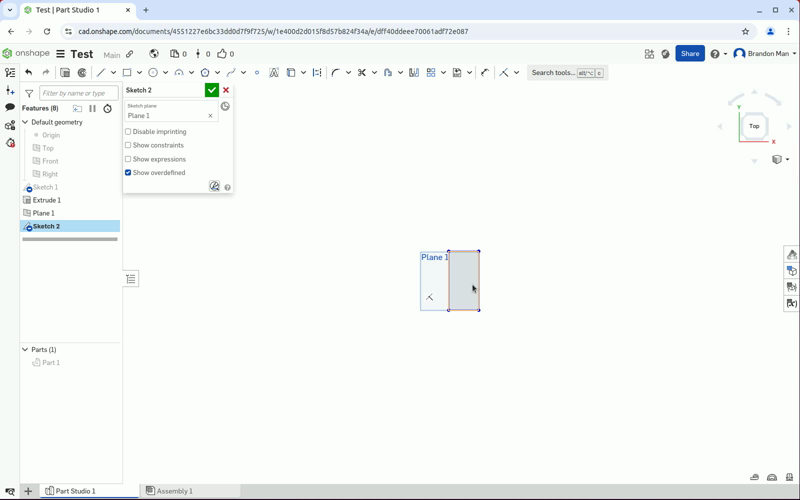
scroll(6)
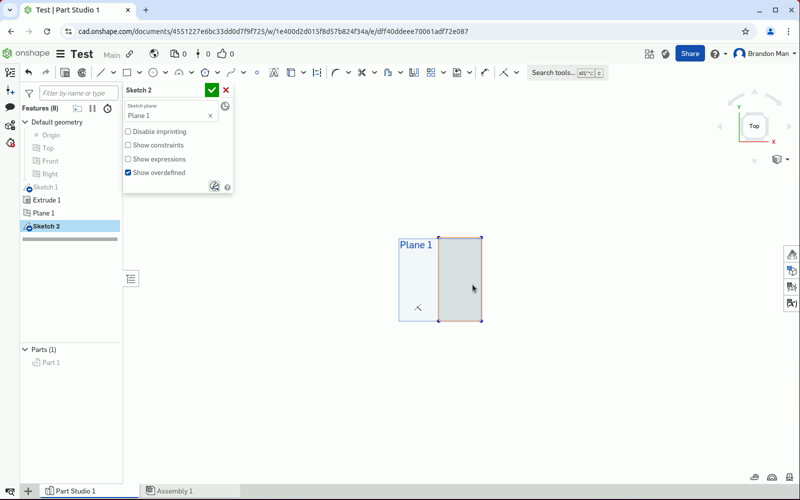
scroll(6)
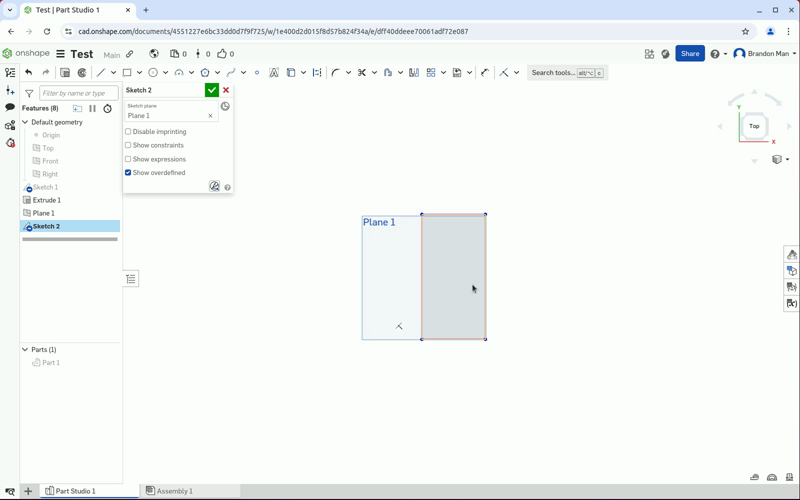
scroll(6)
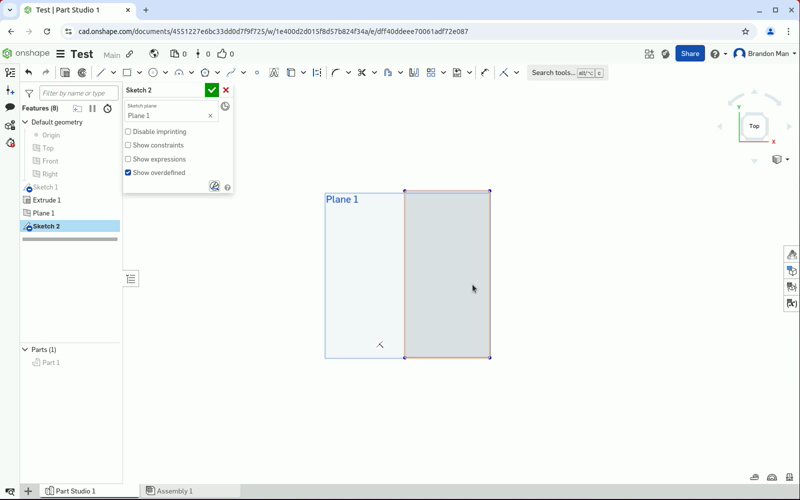
scroll(6)
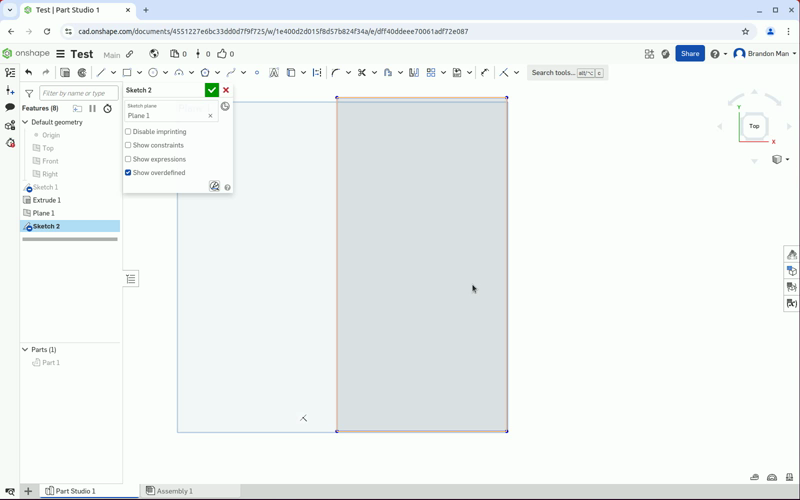
click(472, 284)
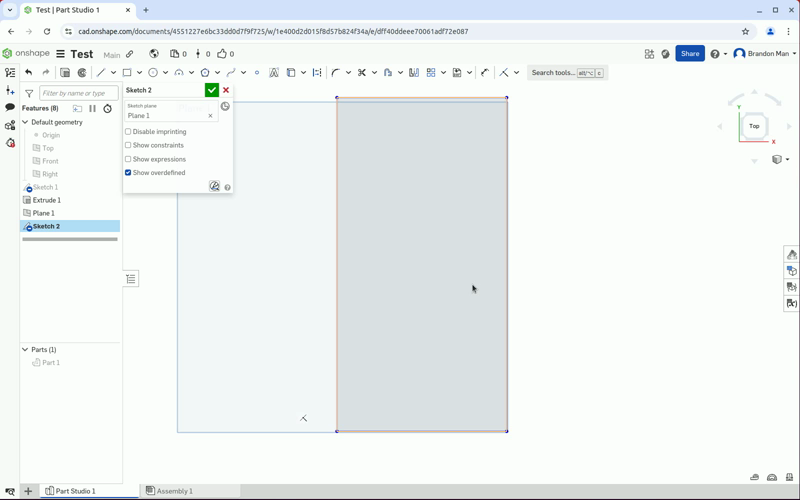
scroll(-6)
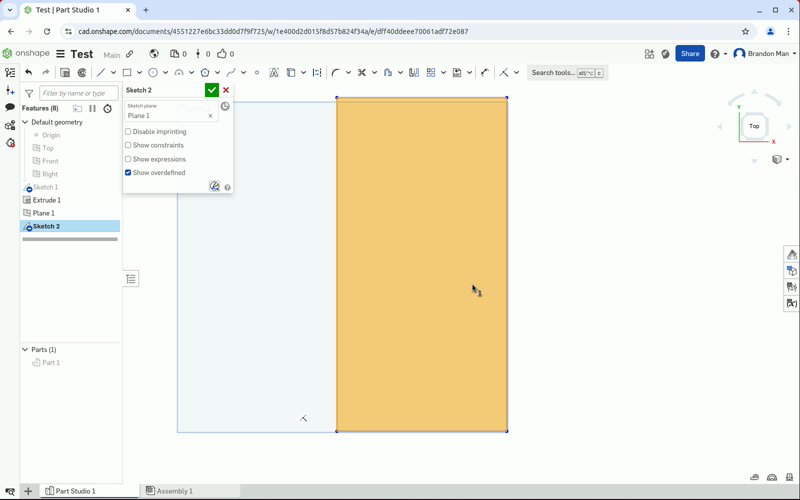
scroll(-6)
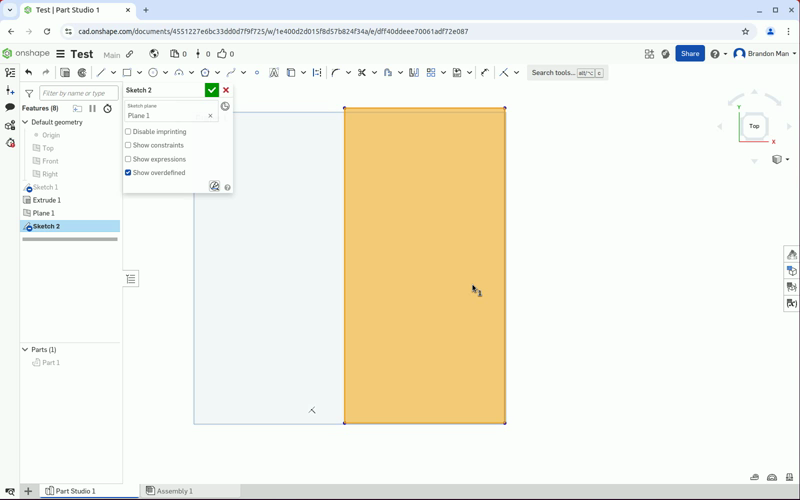
scroll(-6)
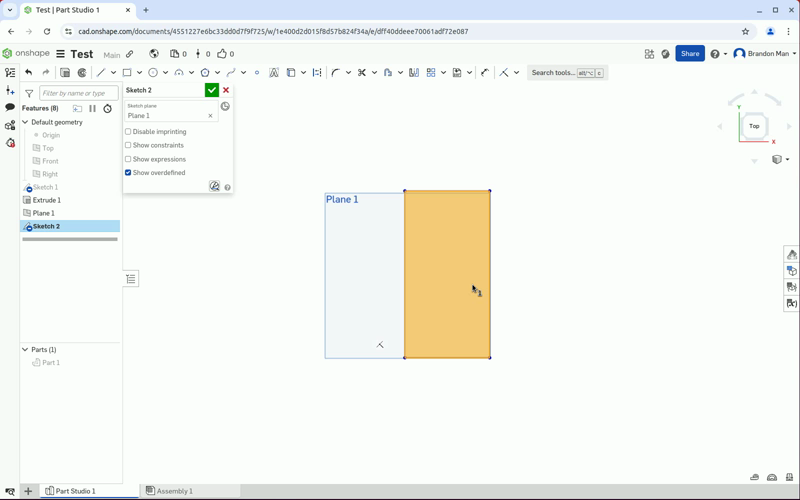
scroll(-6)
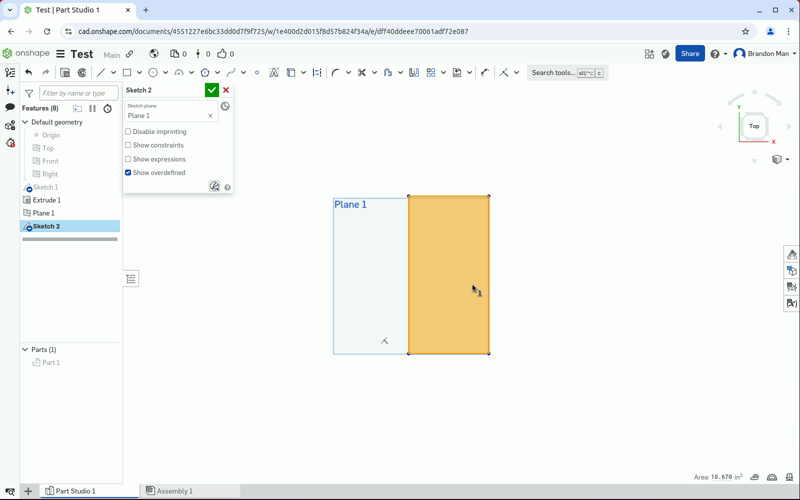
scroll(-6)
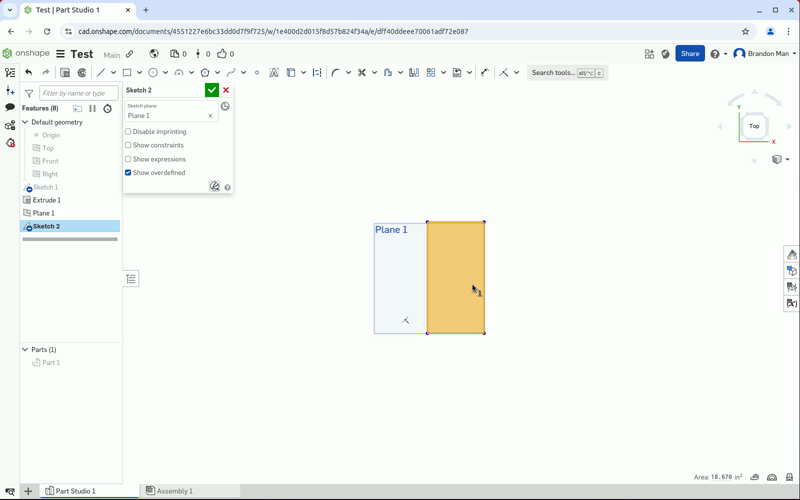
scroll(-6)
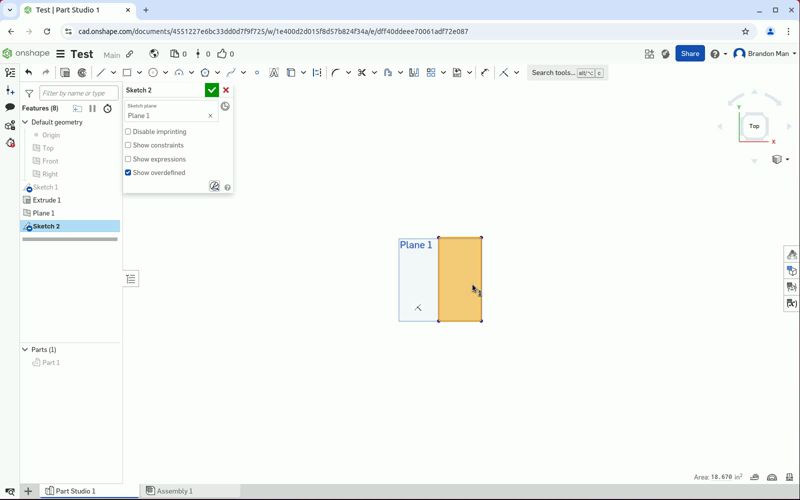
scroll(-6)
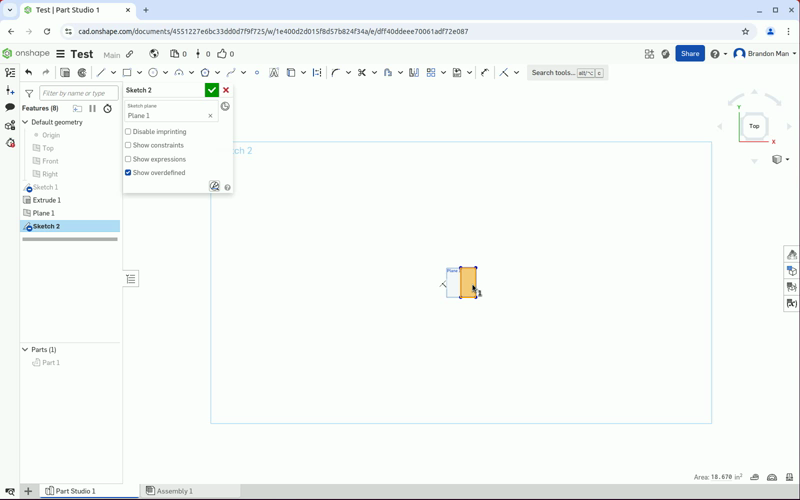
mouse_move(73, 352)
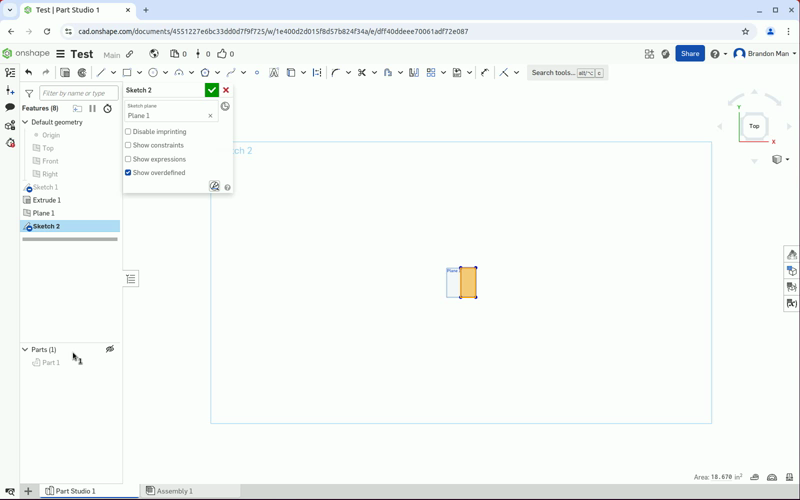
key(shift+y)
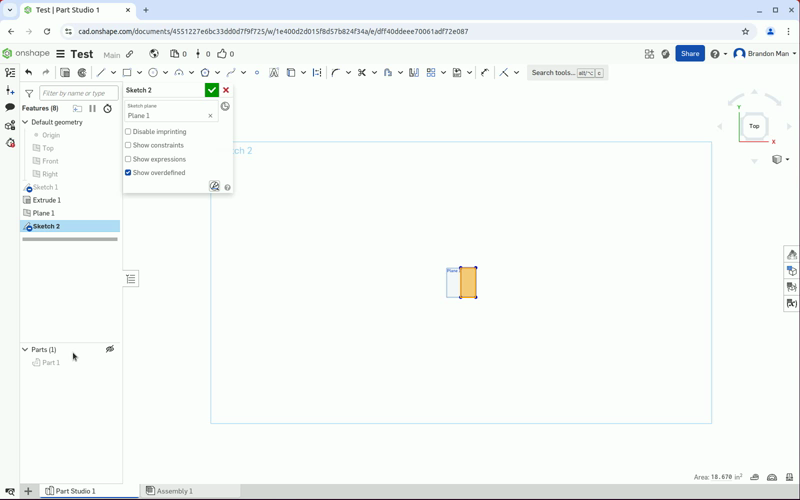
key(shift+e)
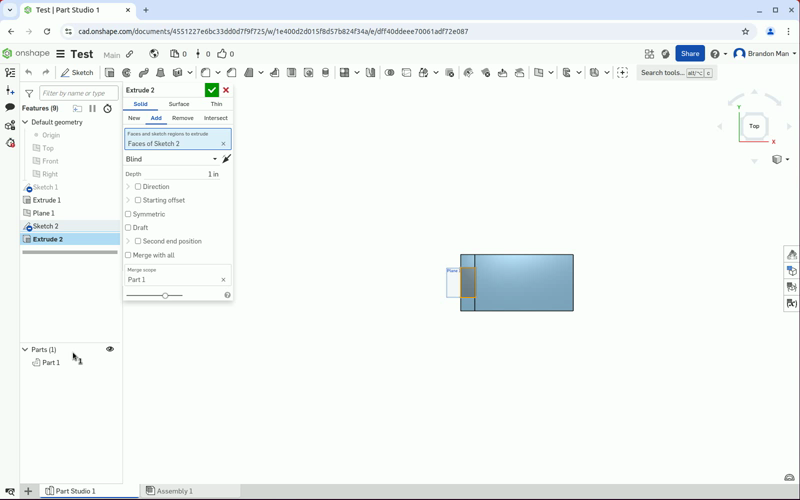
mouse_move(143, 106)
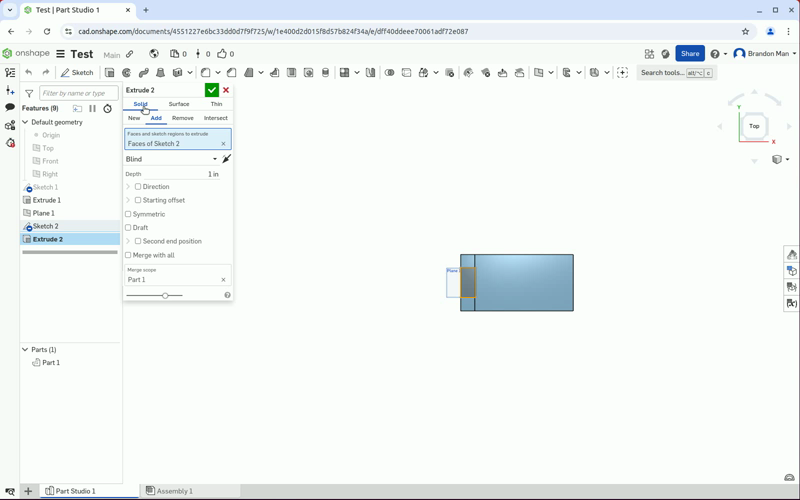
click(143, 106)
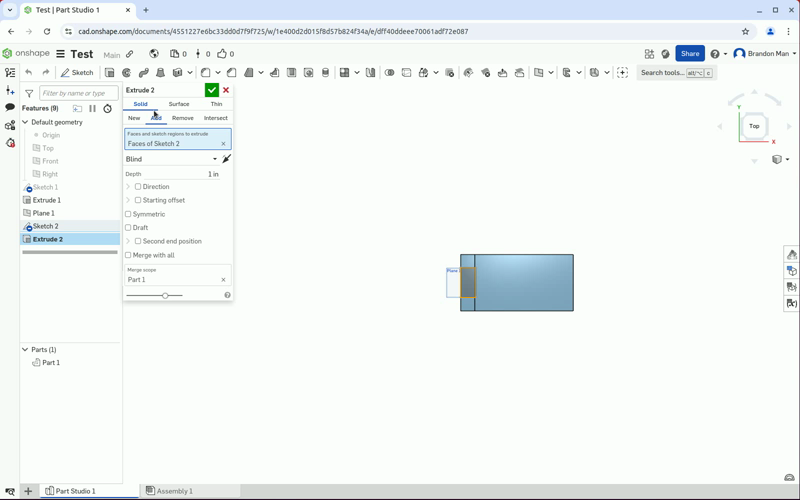
mouse_move(186, 120)
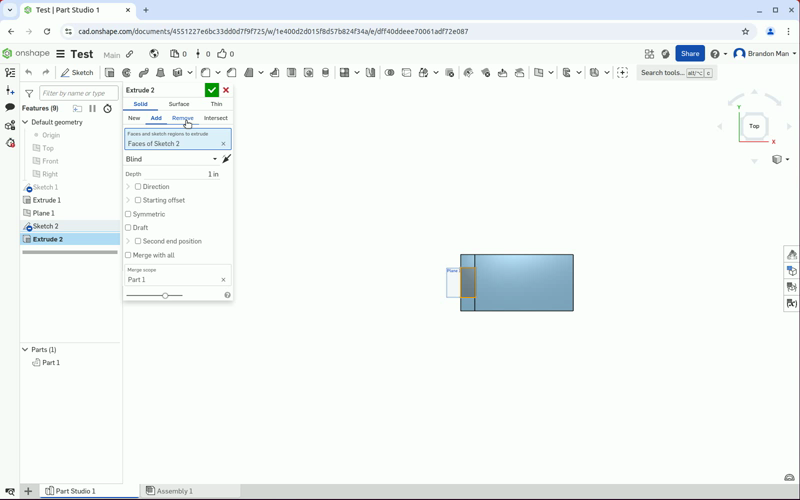
click(186, 120)
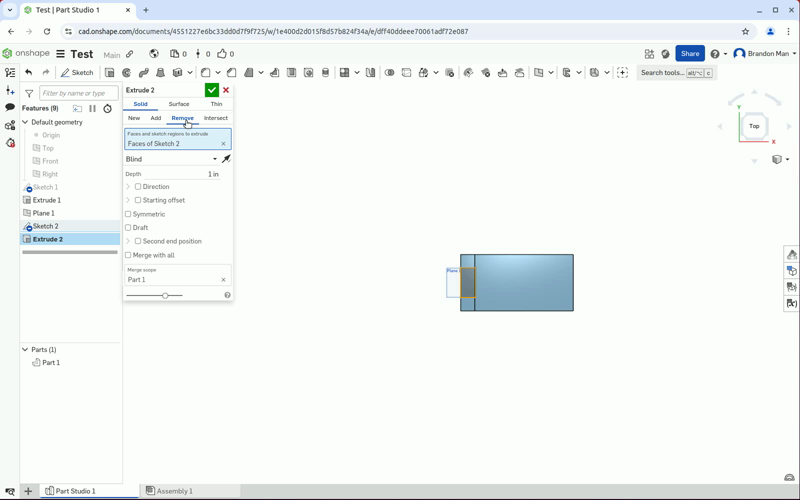
key(tab, 4)
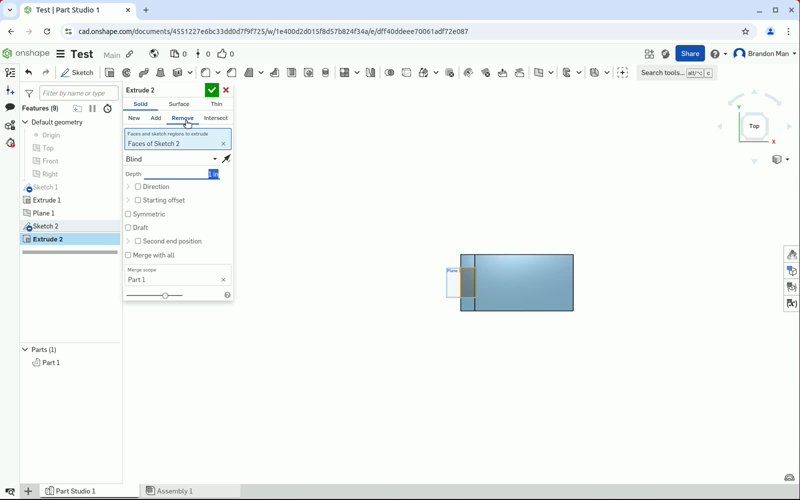
text(2.889)
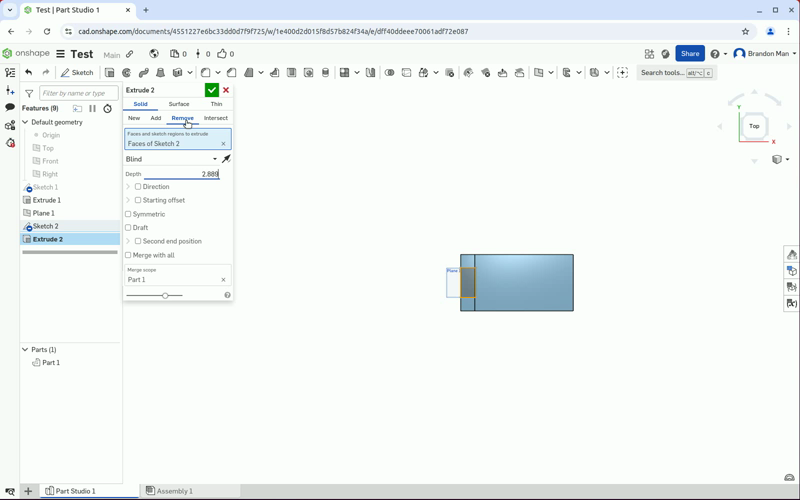
key(tab, 6)
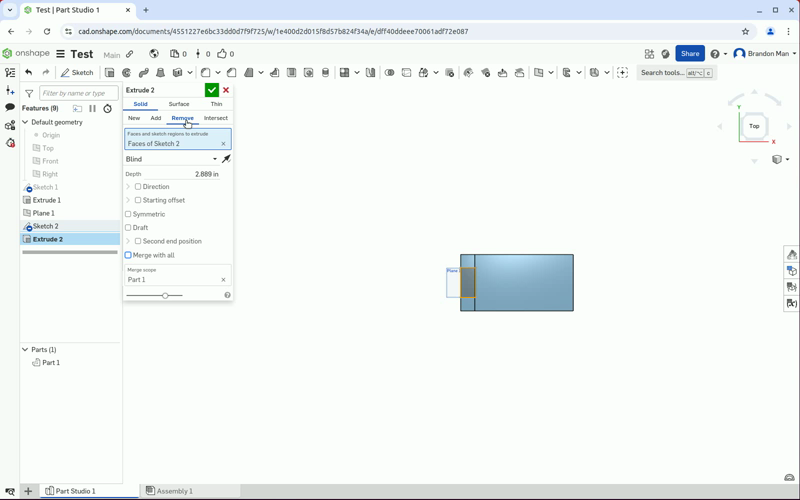
key(space)
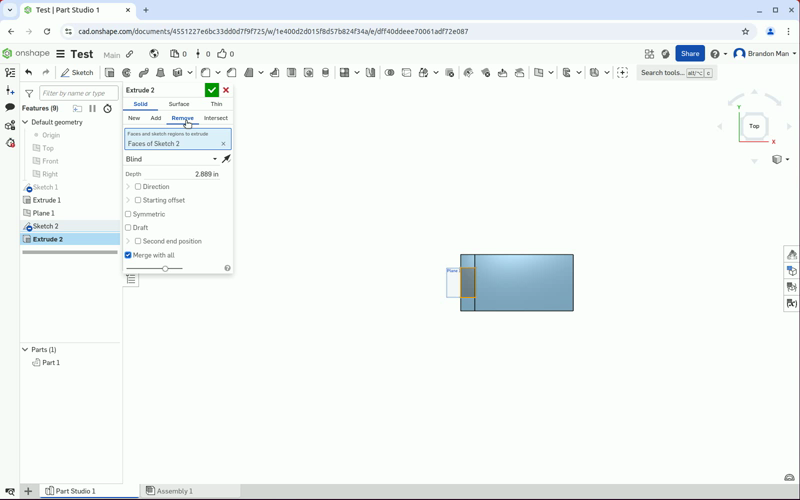
key(enter)
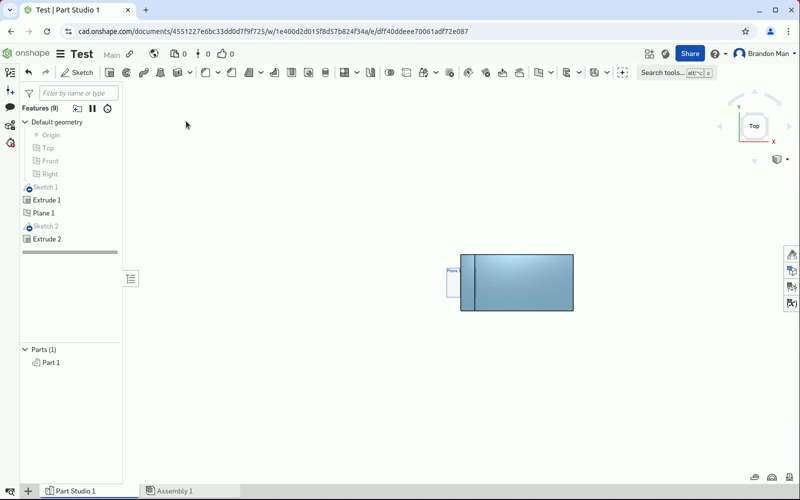
key(shift+h)
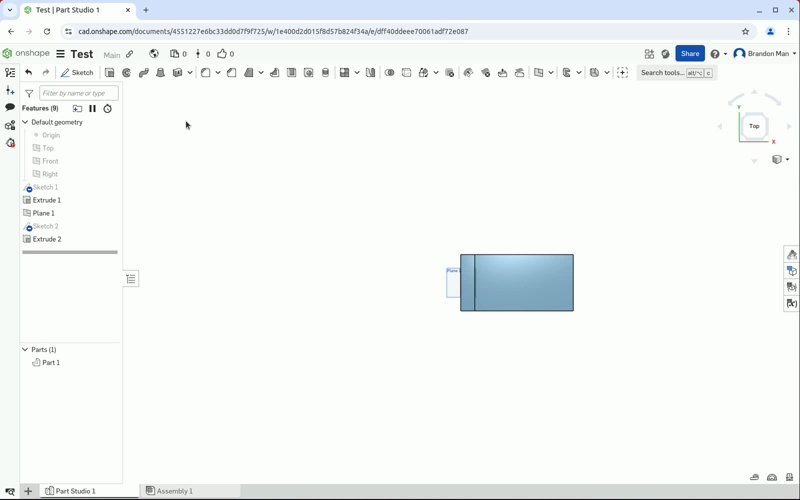
key(shift+h)
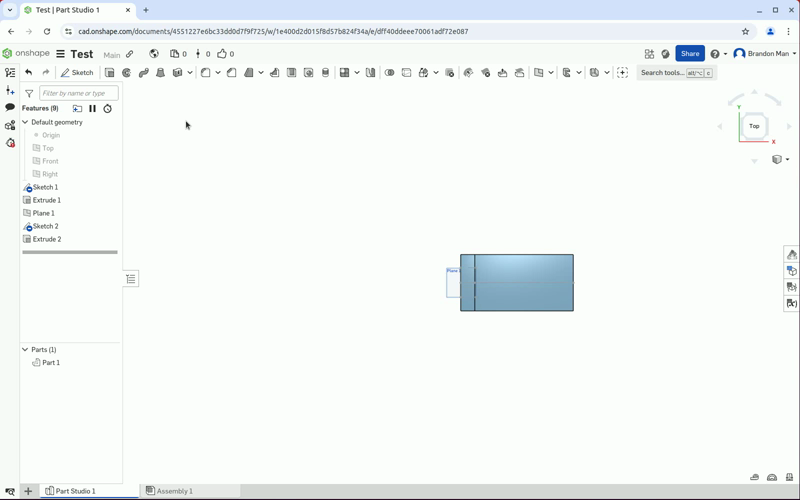
key(shift+7)
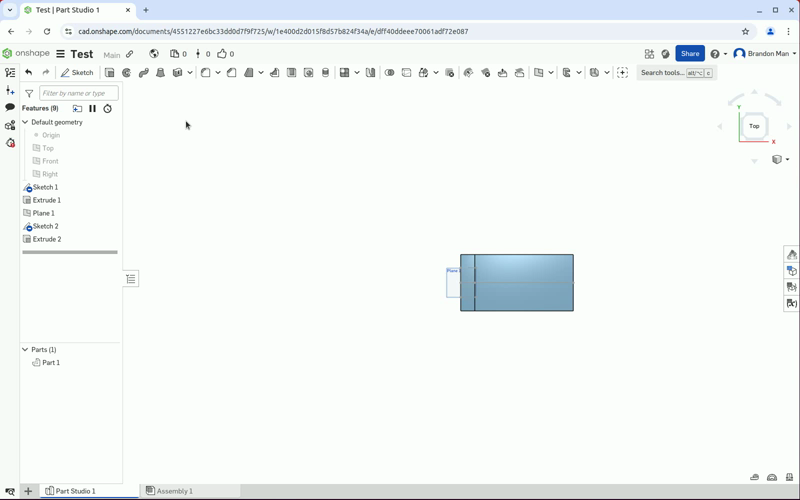
key(up, 3)
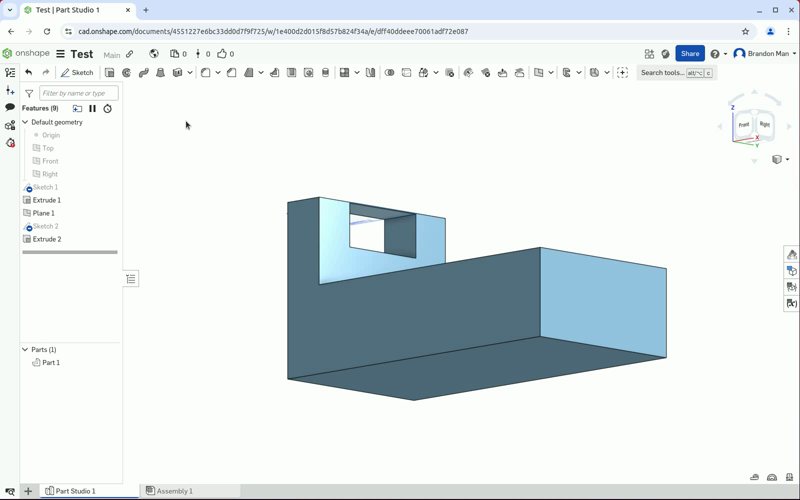
key(left, 3)
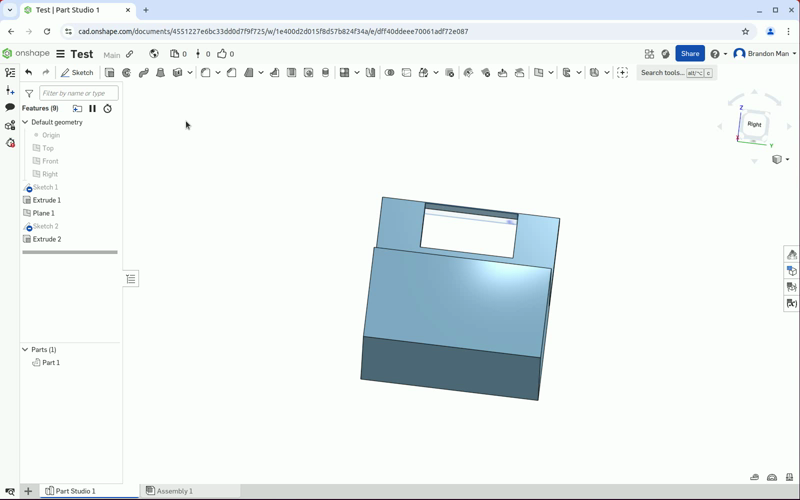
key(right, 3)
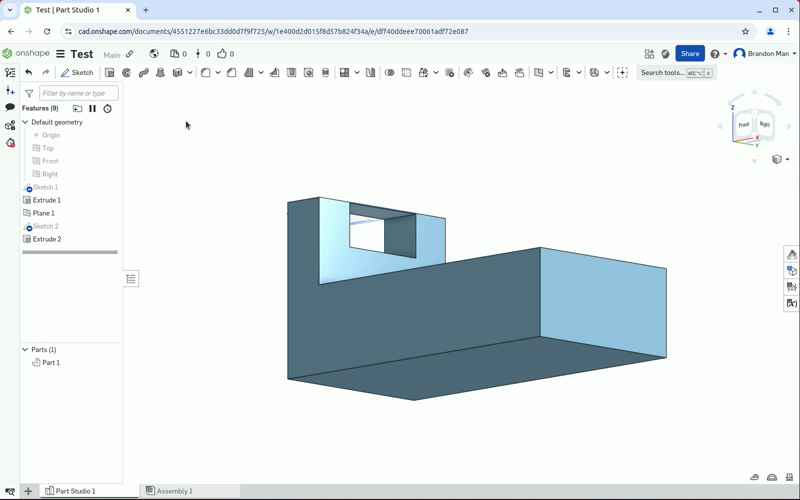
key(down, 3)
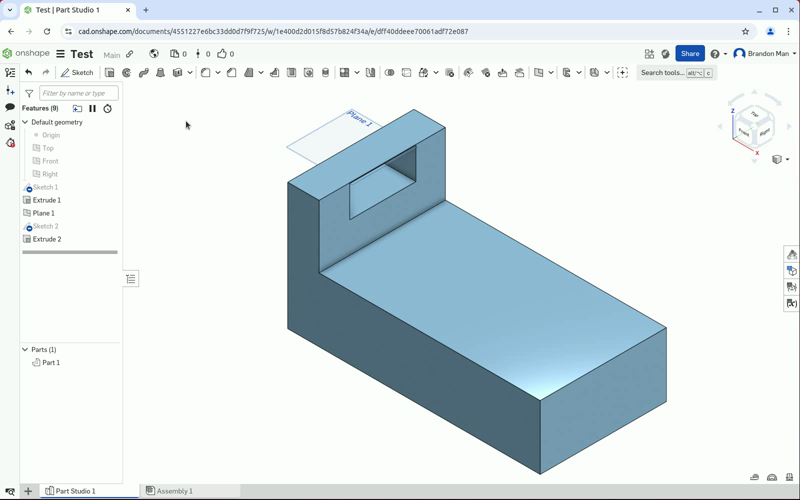
mouse_move(73, 189)
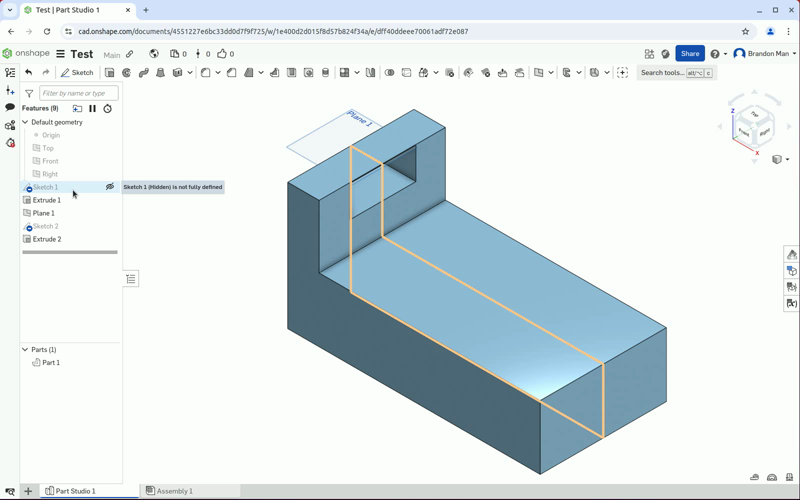
click(73, 189)